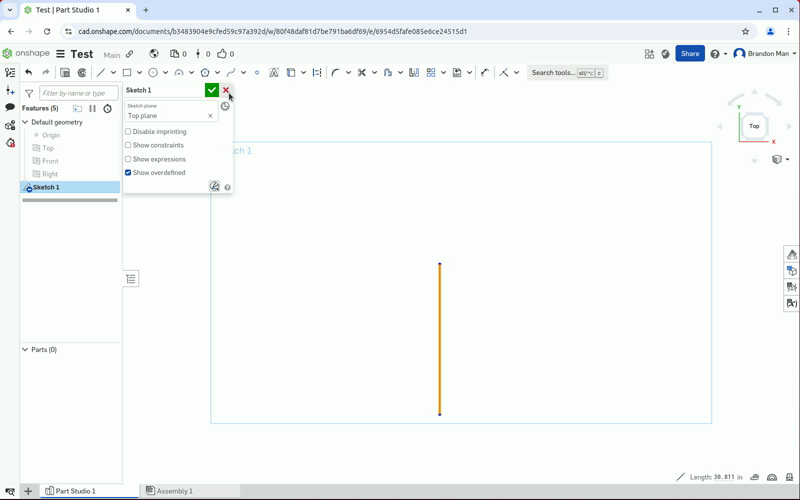
key(shift+h)
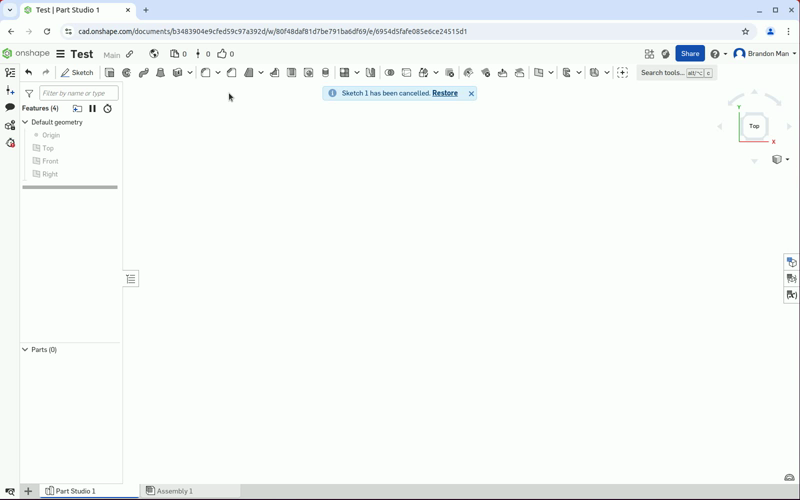
mouse_move(73, 352)
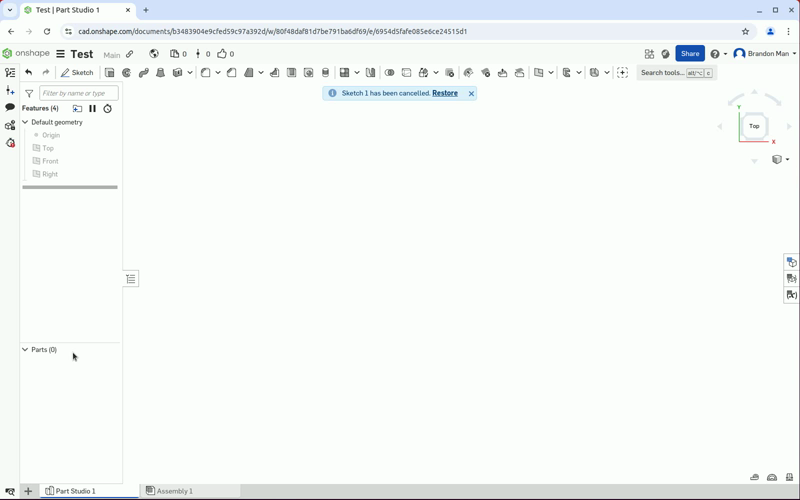
key(y)
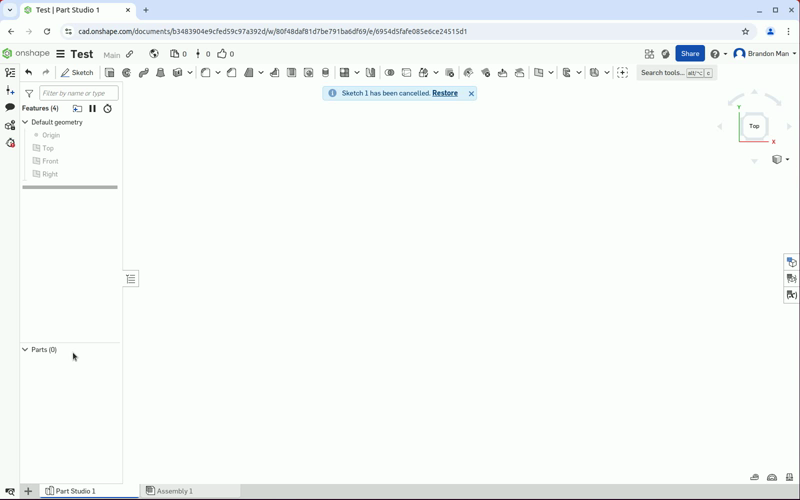
key(shift+p)
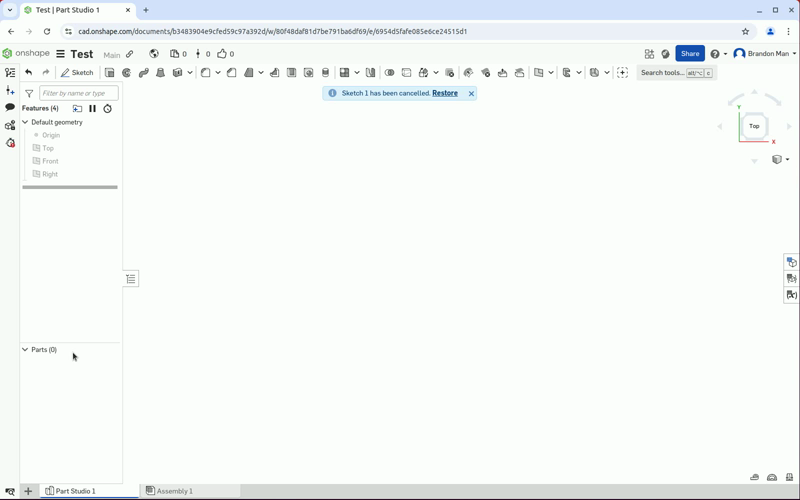
key(space)
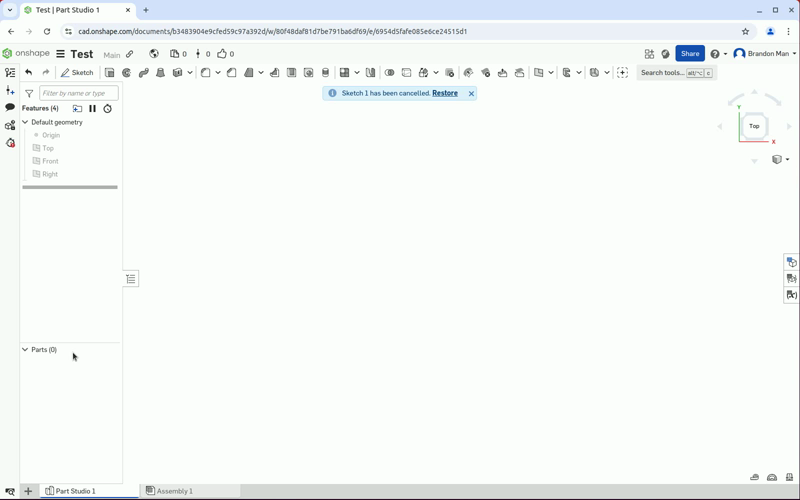
key_down(shift)
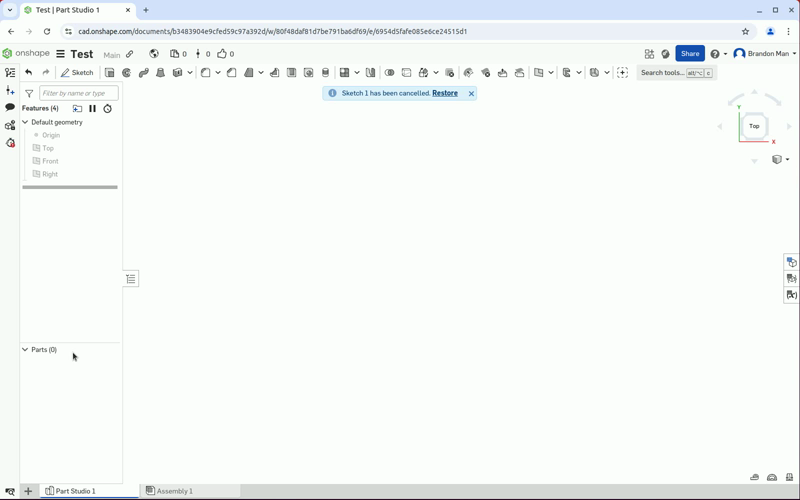
key(up)
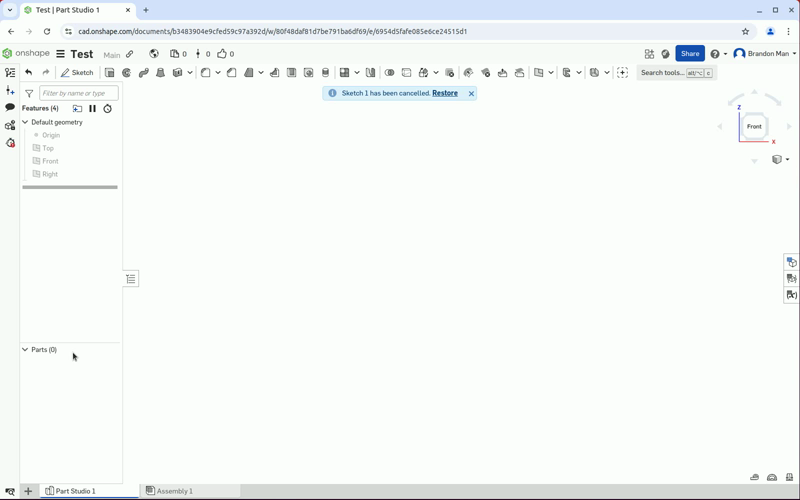
key_up(shift)
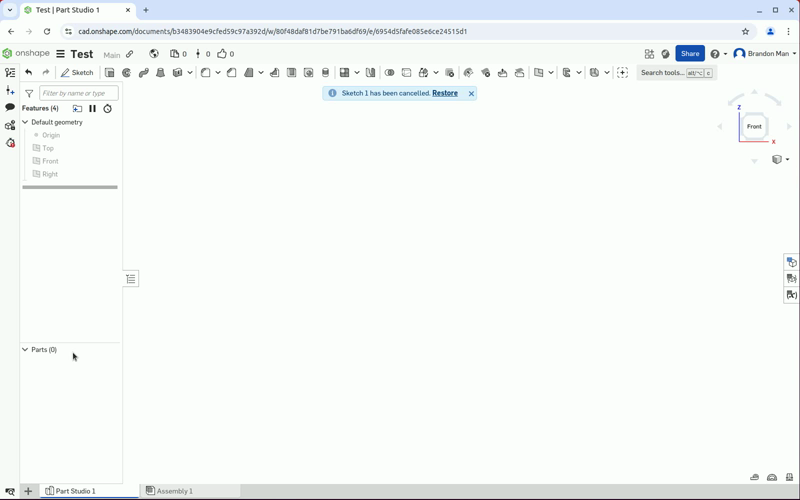
mouse_move(73, 352)
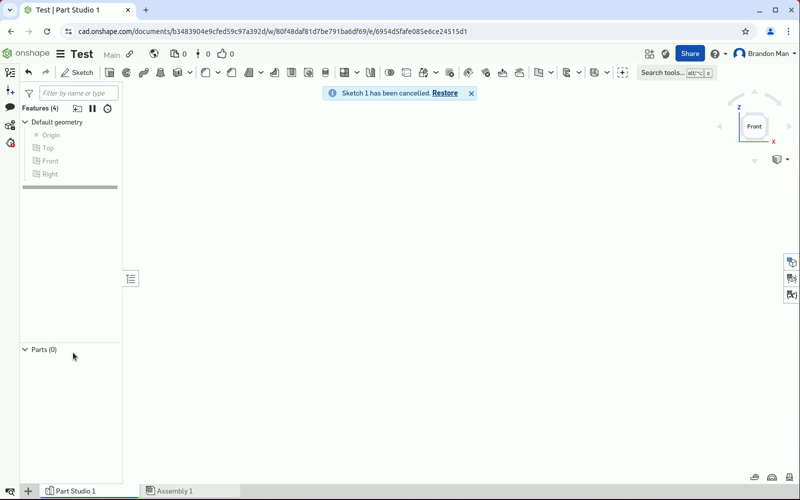
key(shift+y)
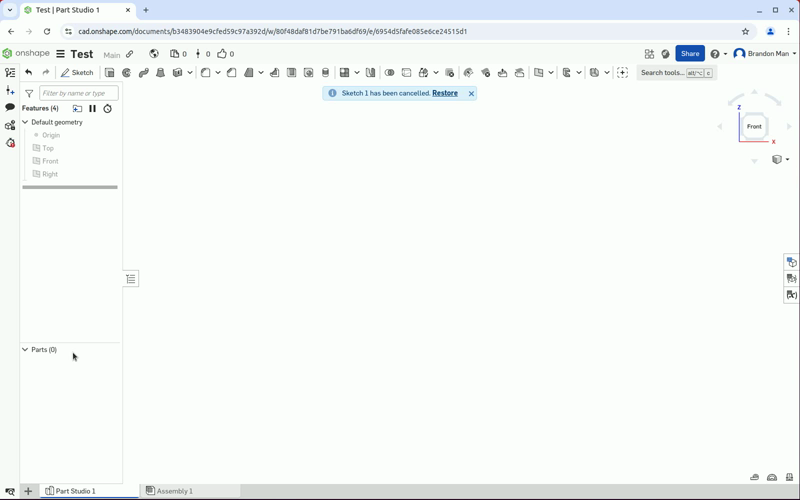
key(shift+s)
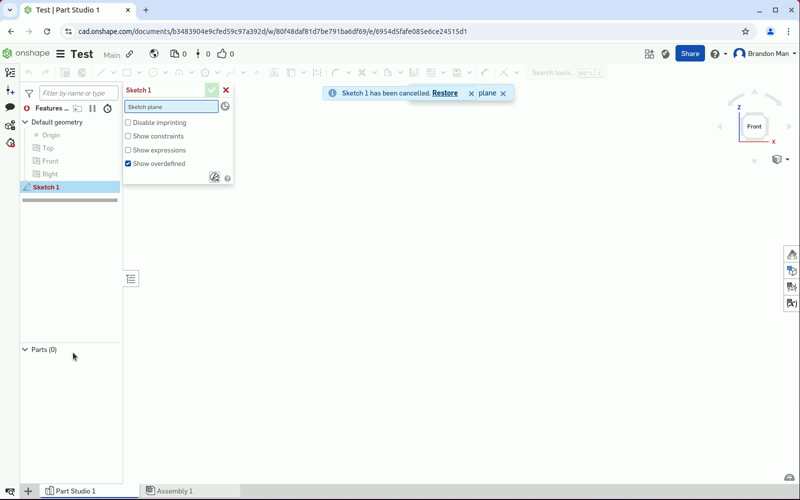
mouse_move(73, 163)
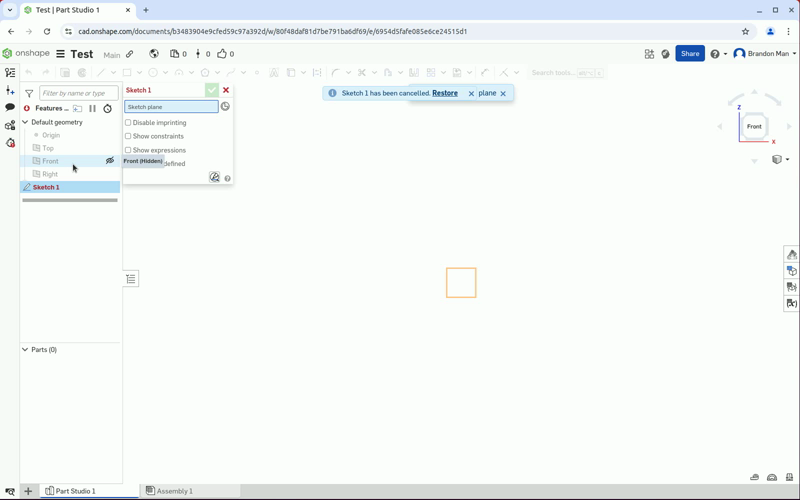
click(73, 163)
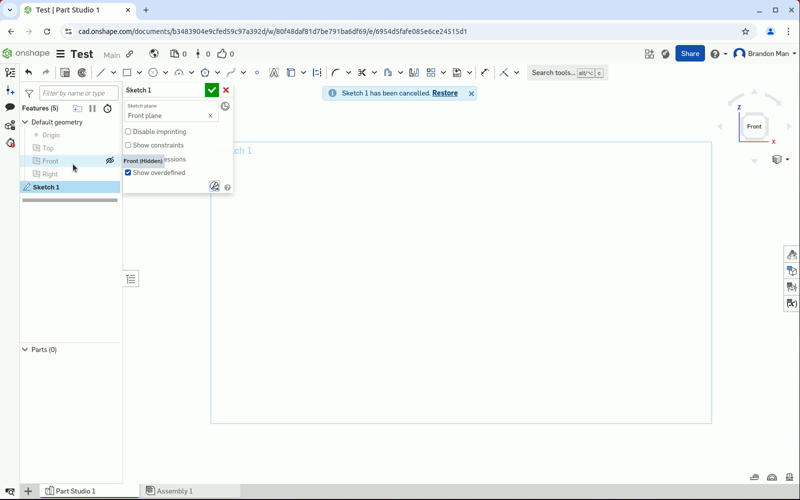
mouse_move(73, 352)
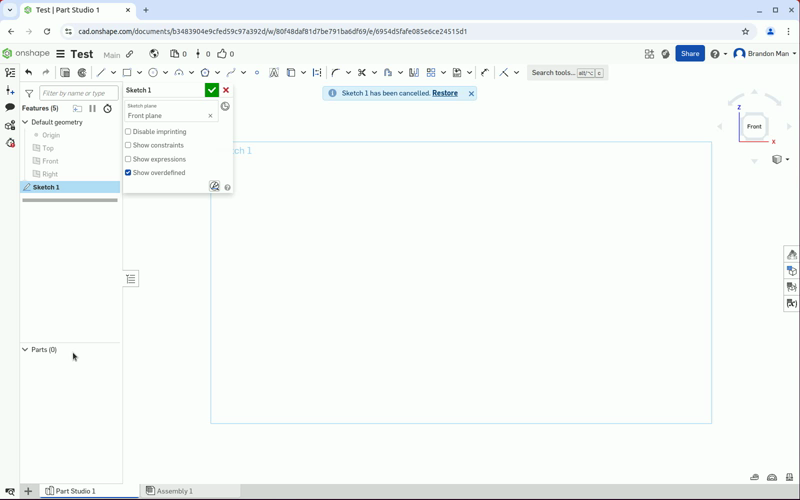
key(y)
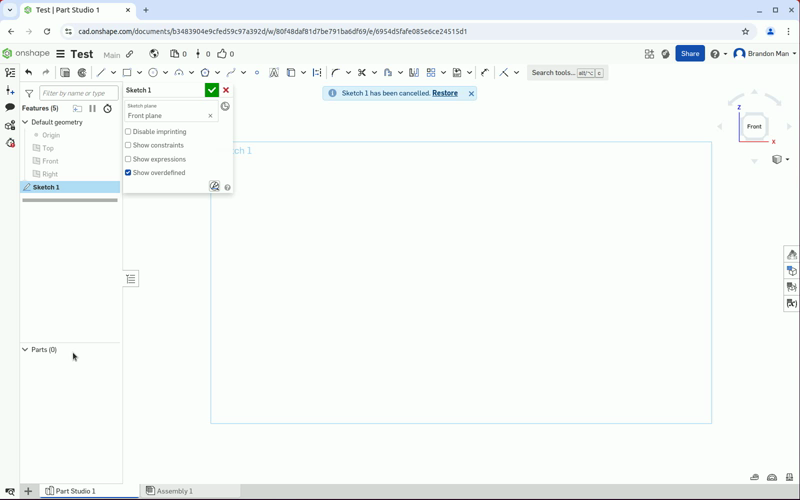
key(c)
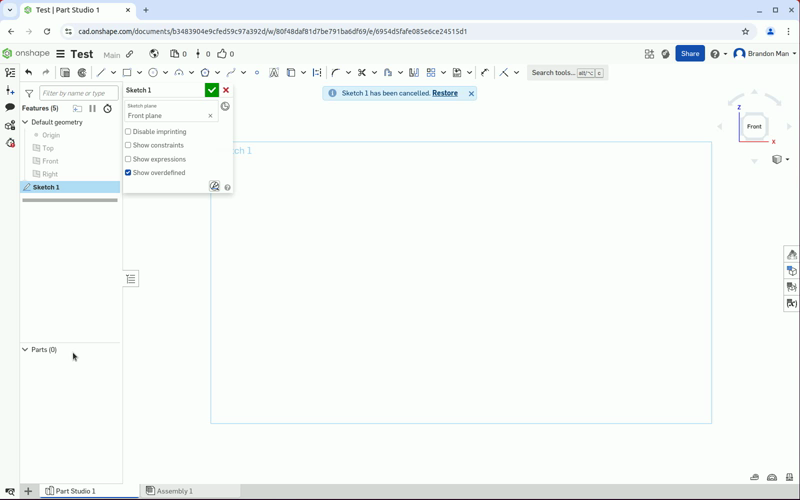
key_down(shift)
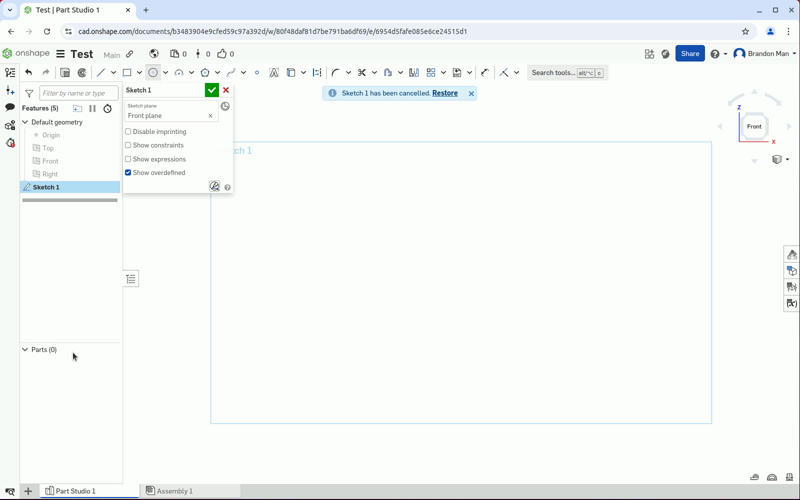
mouse_move(461, 282)
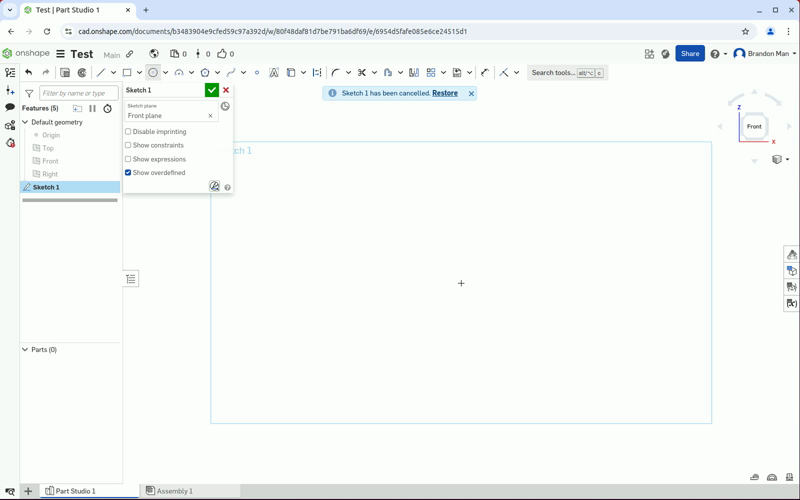
click(461, 282)
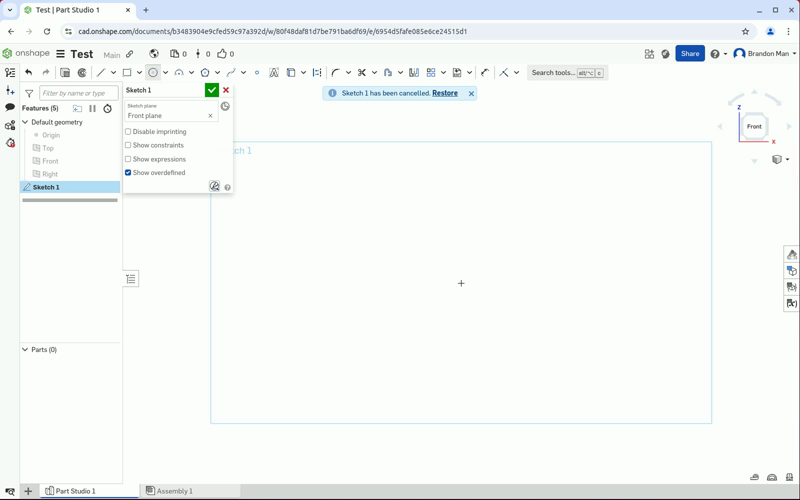
key_up(shift)
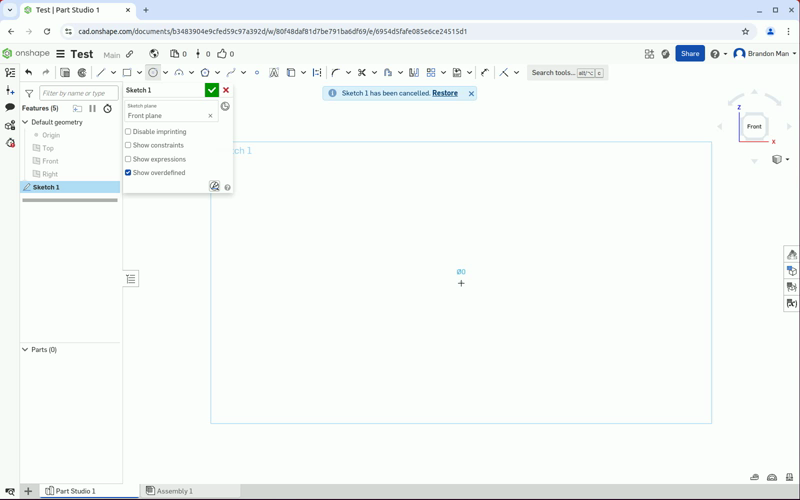
mouse_move(478, 282)
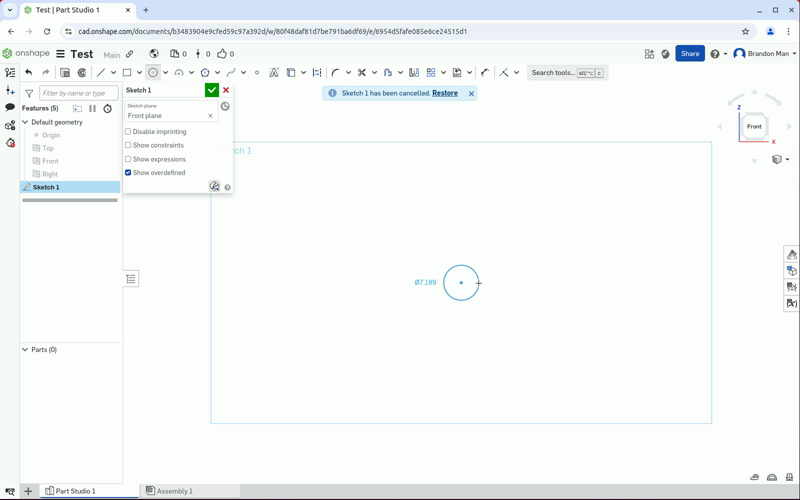
click(478, 282)
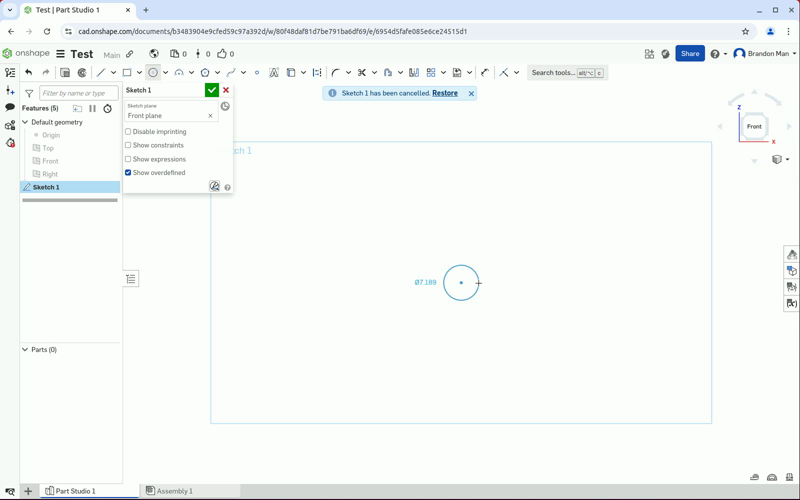
key(esc)
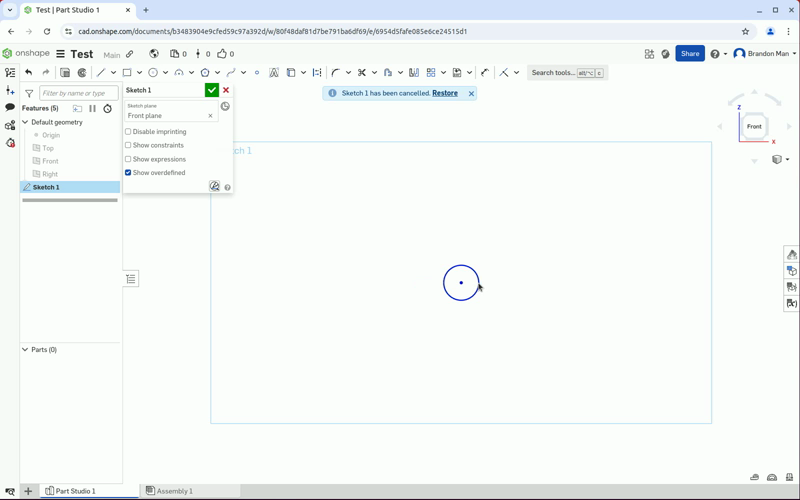
mouse_move(466, 275)
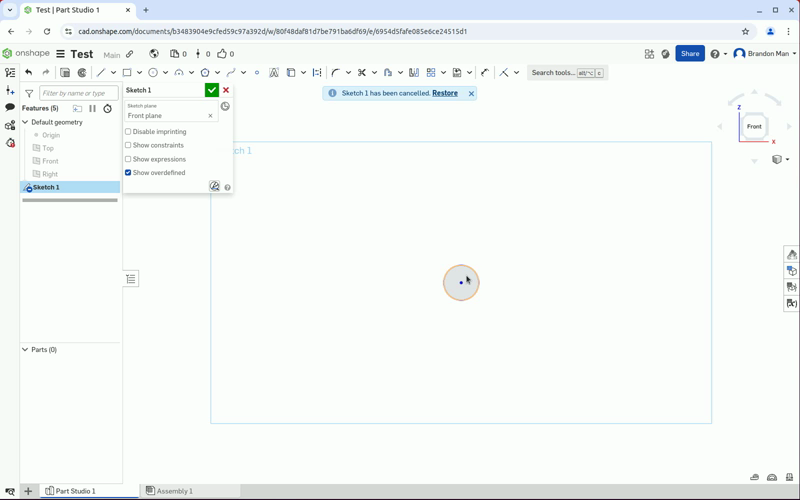
scroll(6)
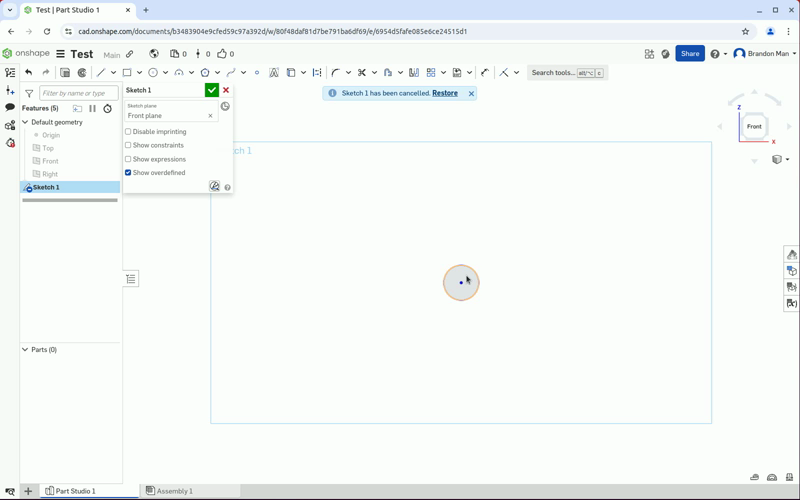
scroll(6)
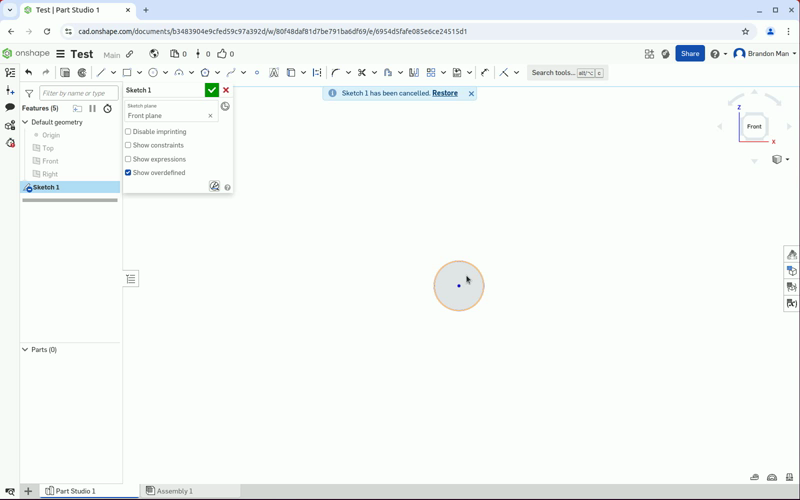
scroll(6)
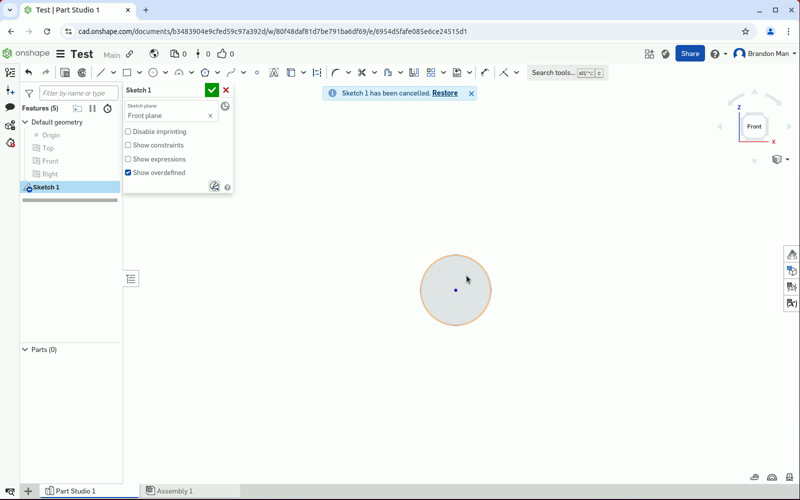
scroll(6)
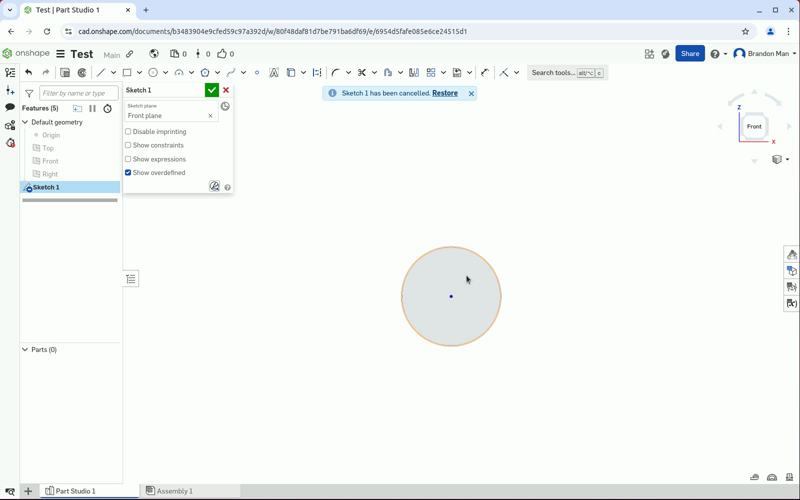
scroll(6)
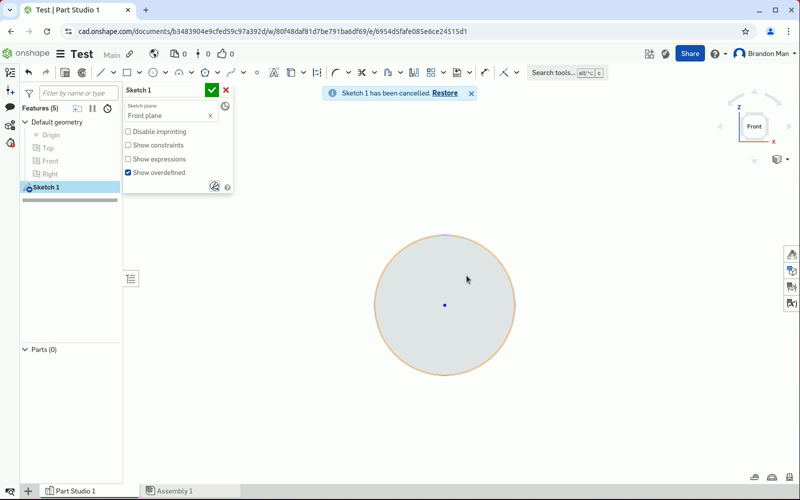
scroll(6)
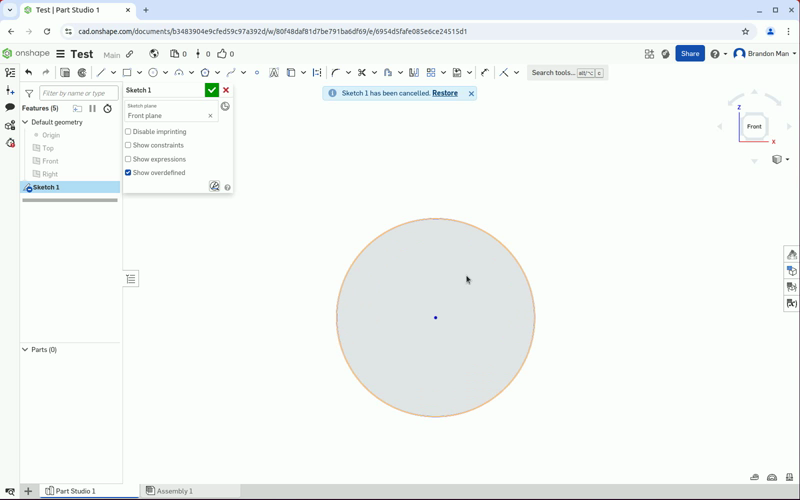
scroll(6)
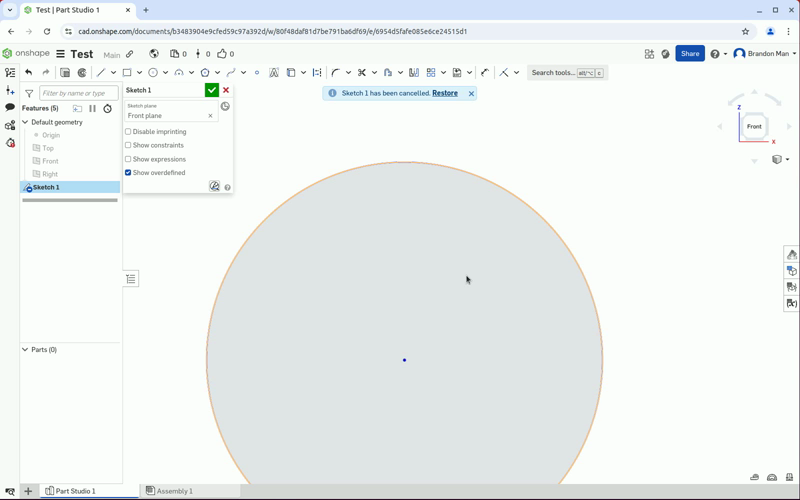
click(466, 275)
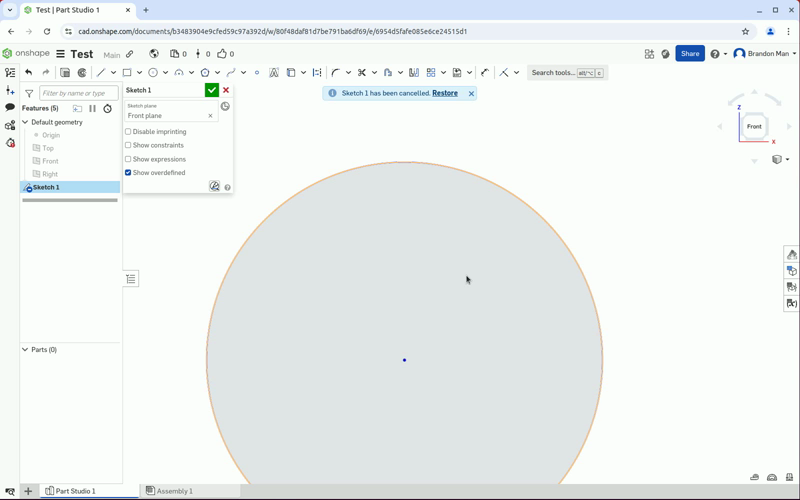
scroll(-6)
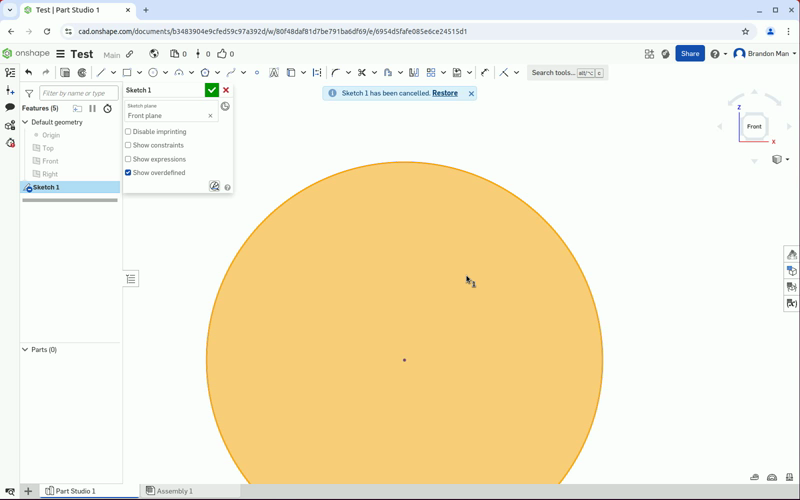
scroll(-6)
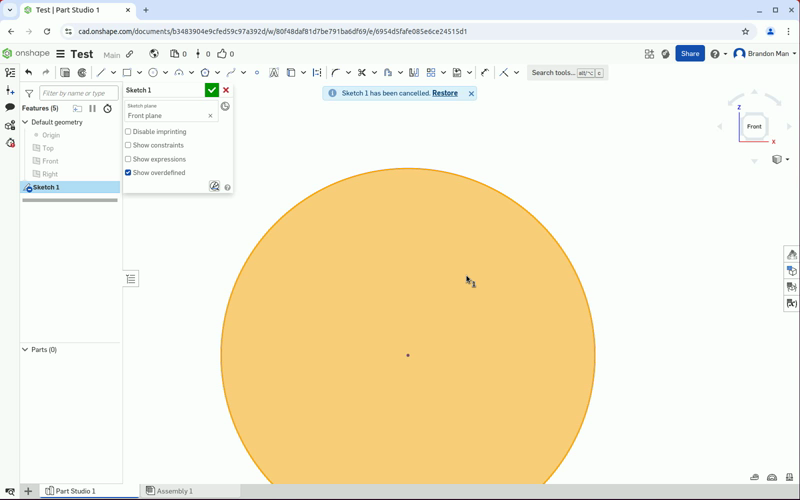
scroll(-6)
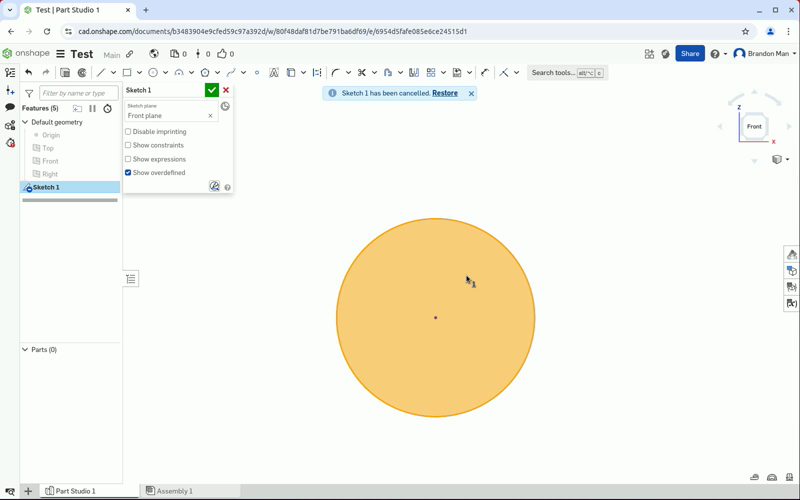
scroll(-6)
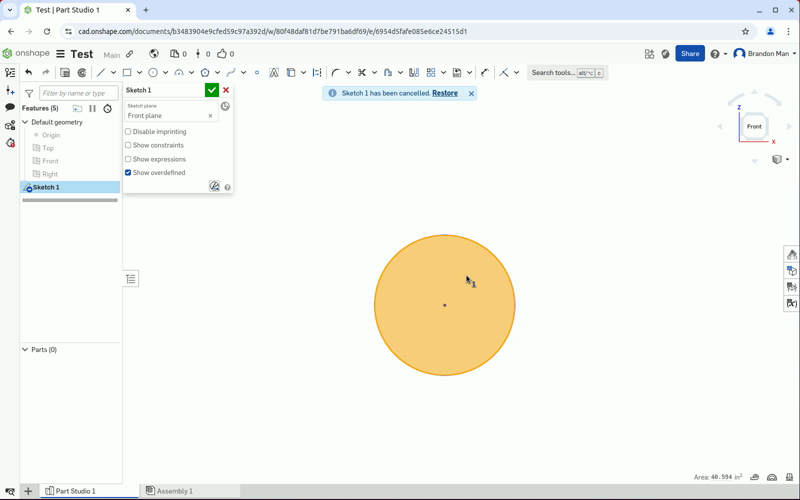
scroll(-6)
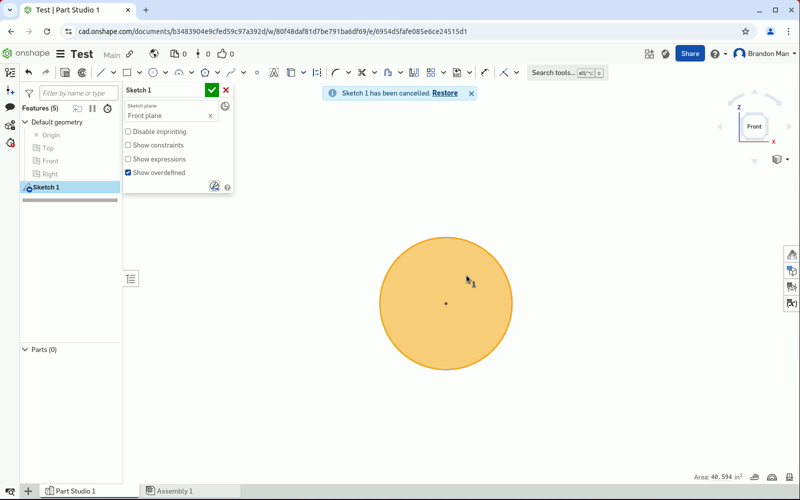
scroll(-6)
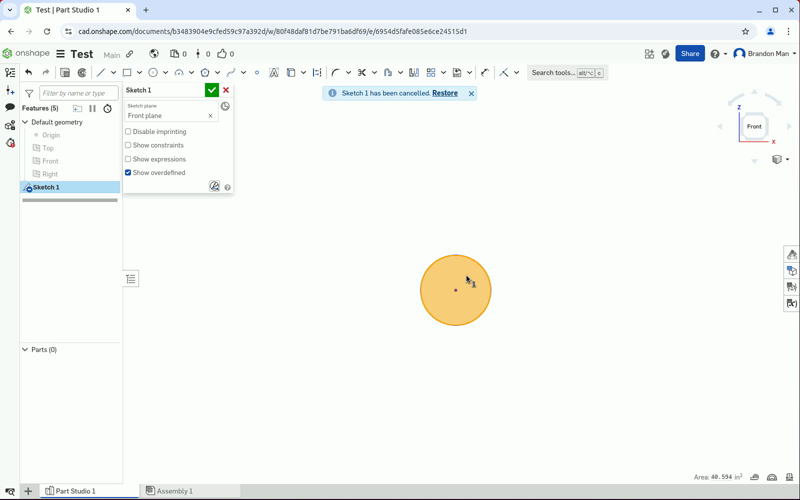
scroll(-6)
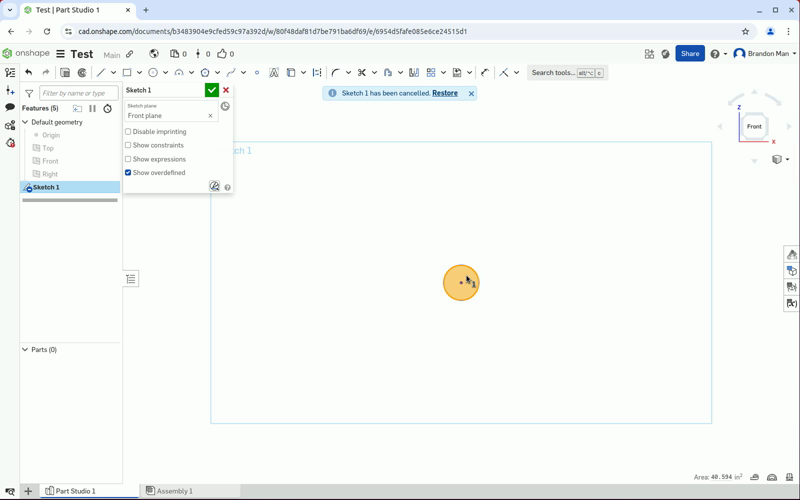
mouse_move(73, 352)
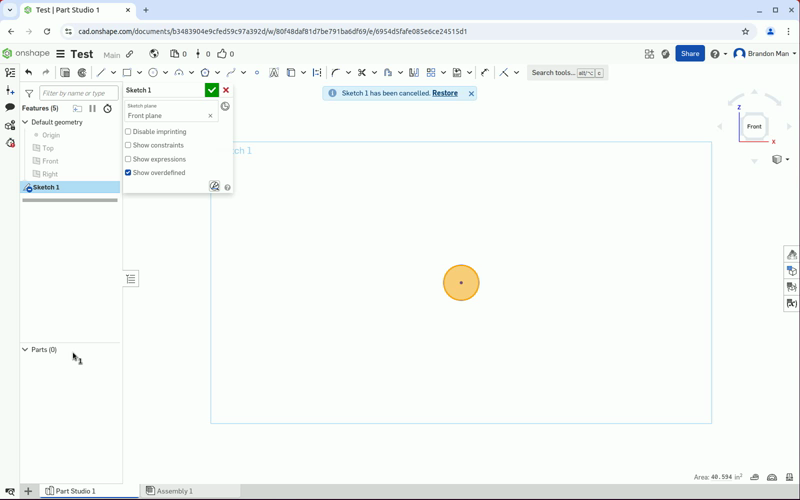
key(shift+y)
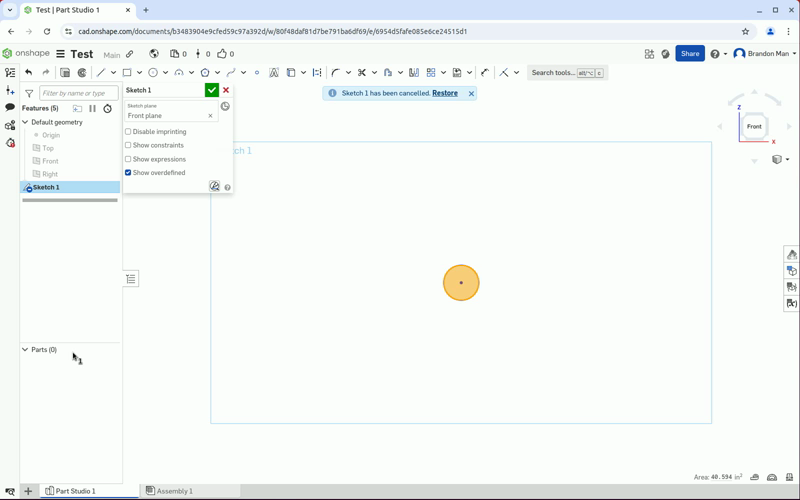
key(shift+e)
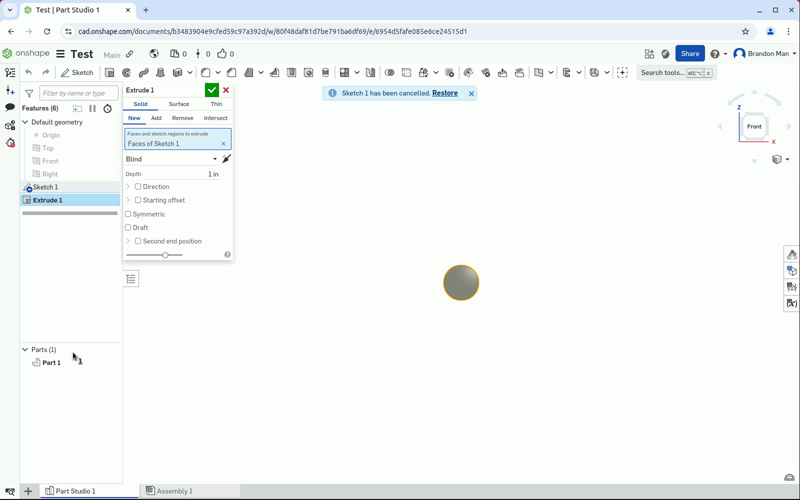
mouse_move(143, 106)
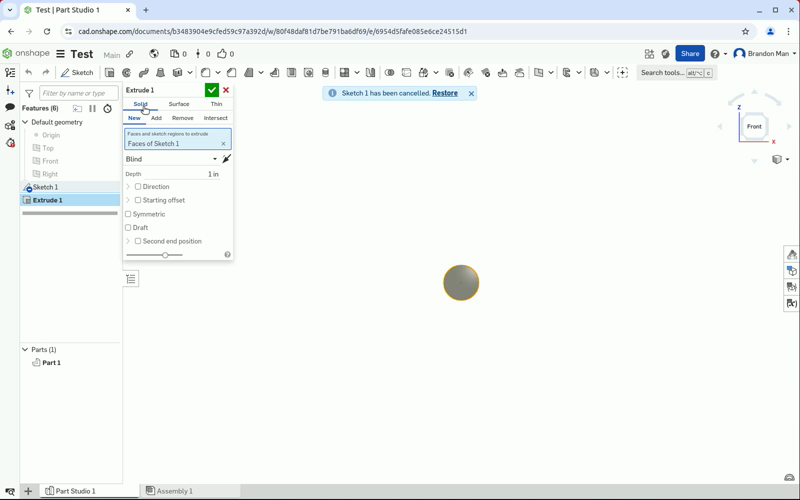
click(143, 106)
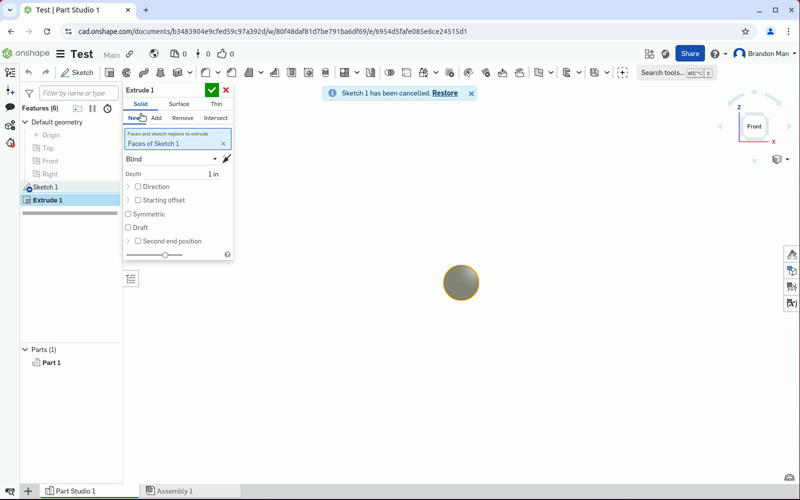
mouse_move(137, 120)
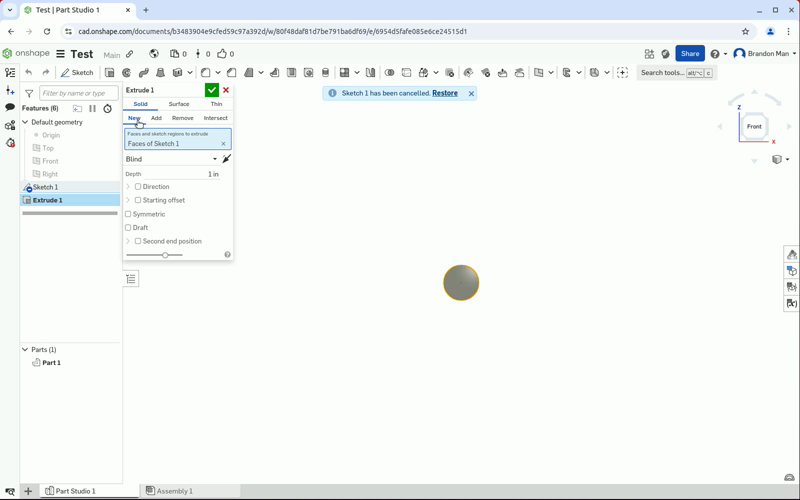
click(137, 120)
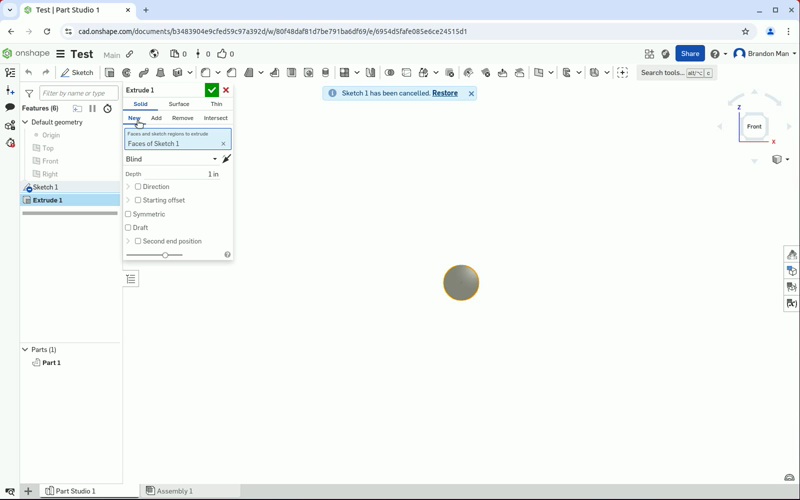
key(tab, 4)
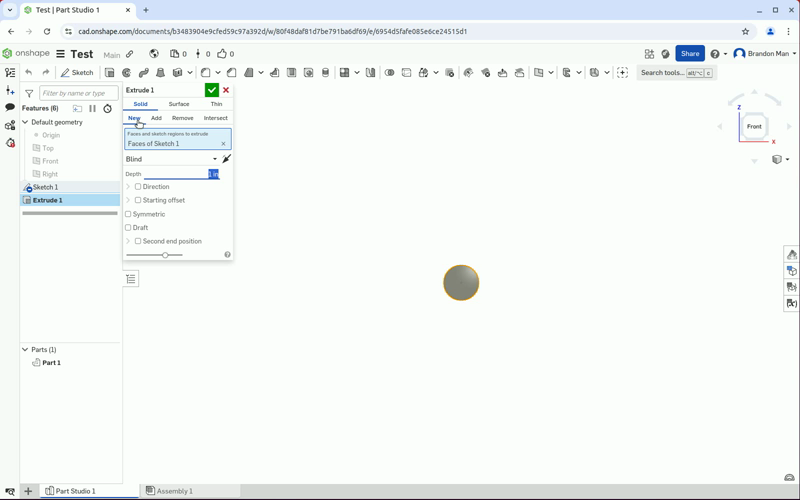
text(-6.74)
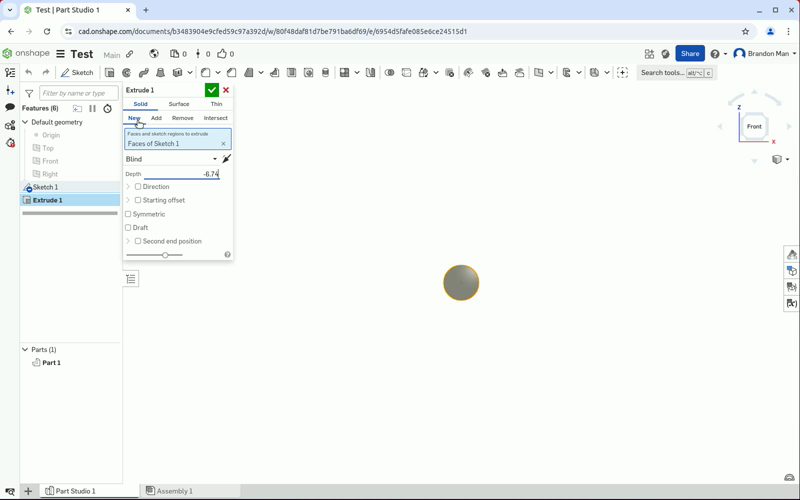
key(enter)
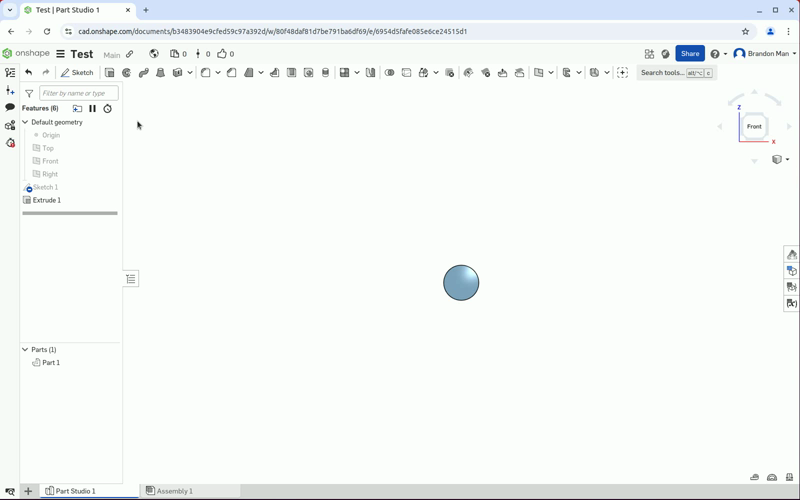
key(shift+h)
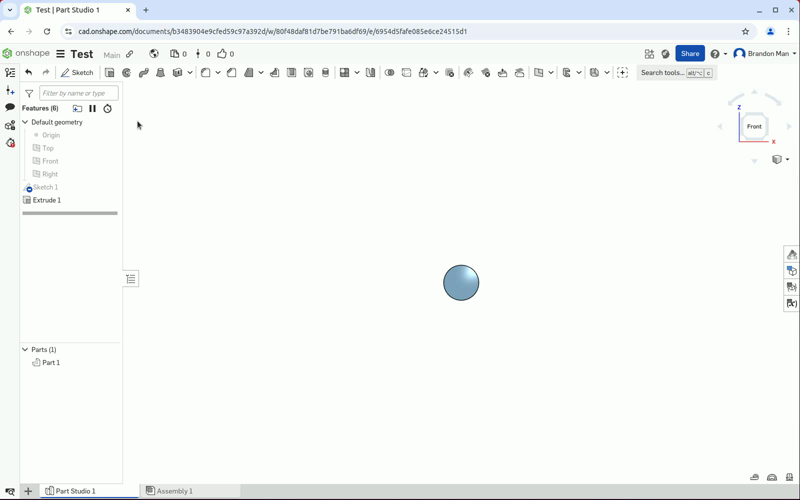
key(shift+h)
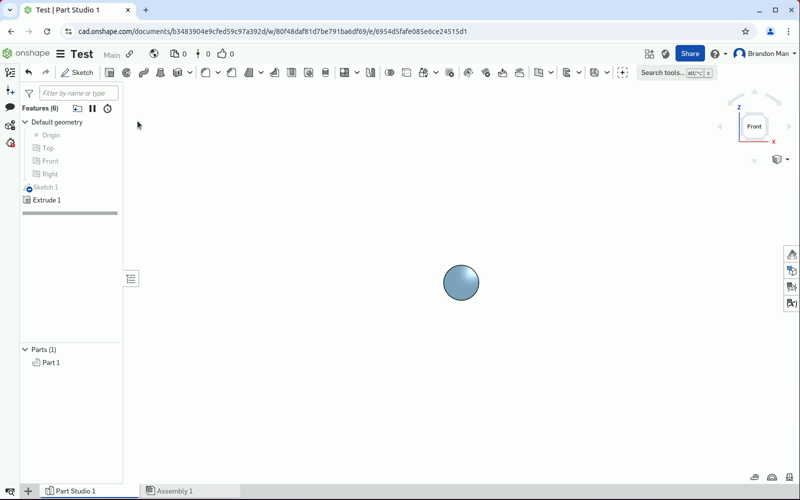
mouse_move(73, 189)
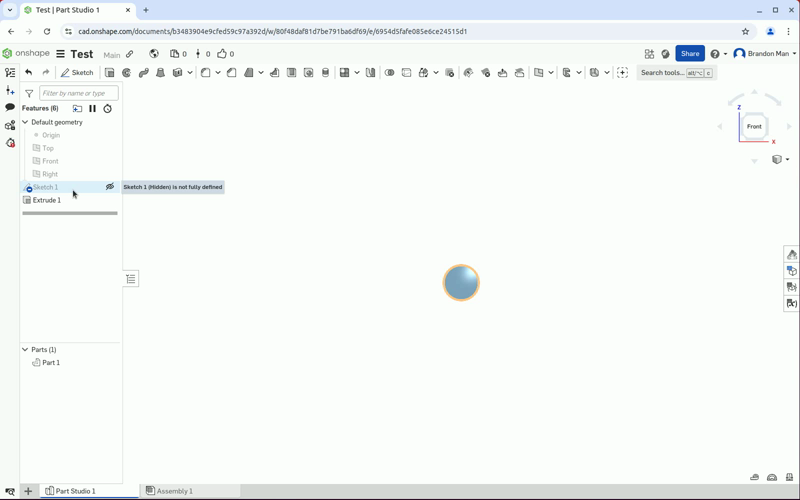
click(73, 189)
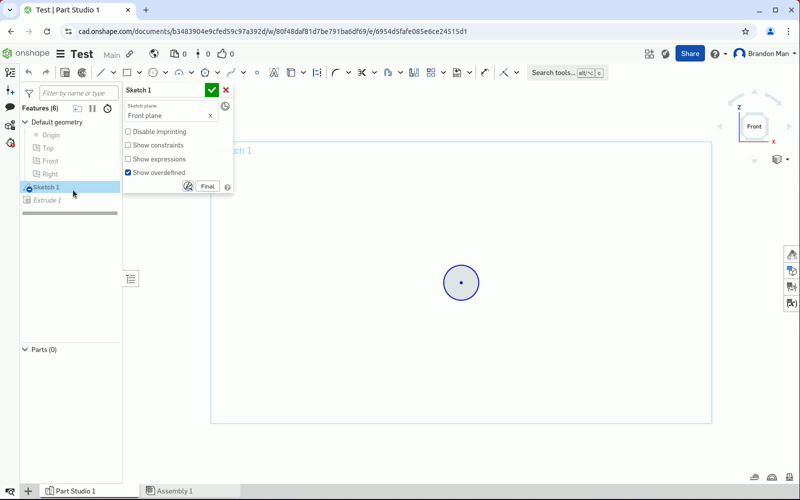
mouse_move(229, 92)
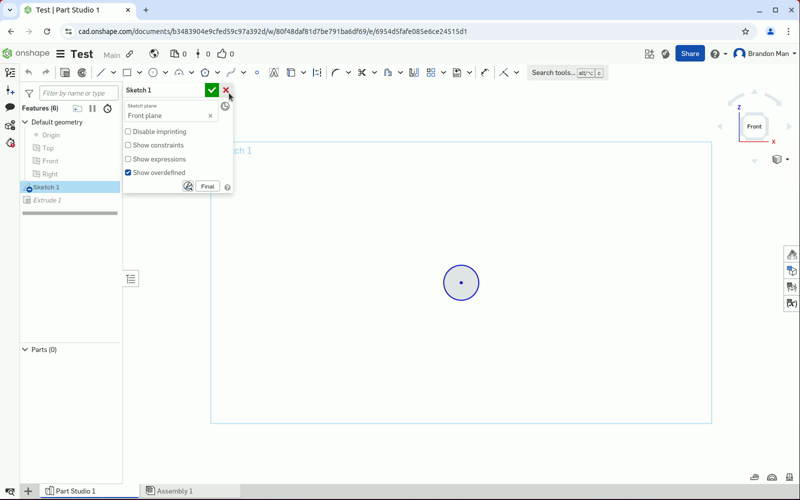
click(229, 92)
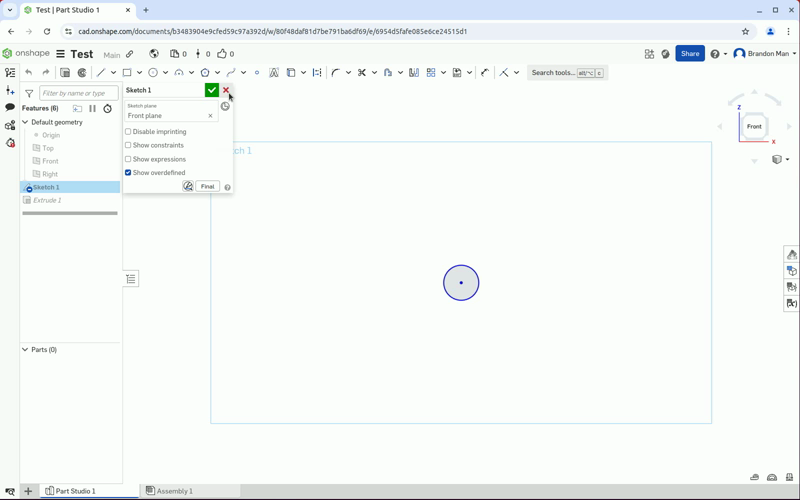
key(shift+s)
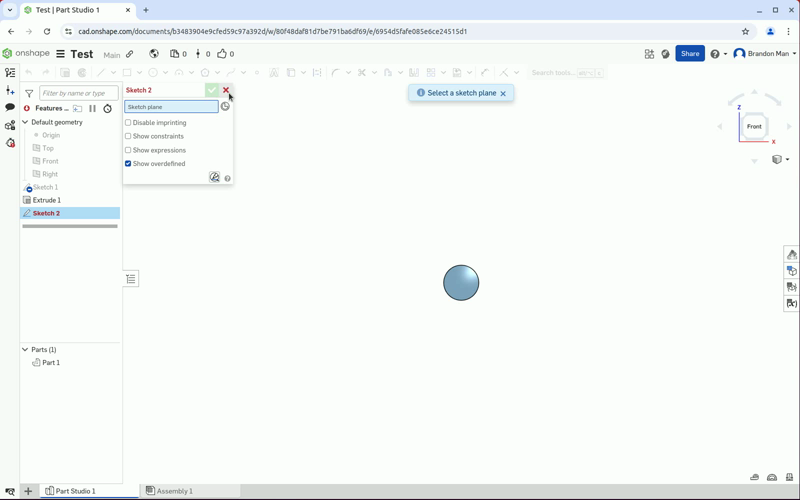
mouse_move(73, 163)
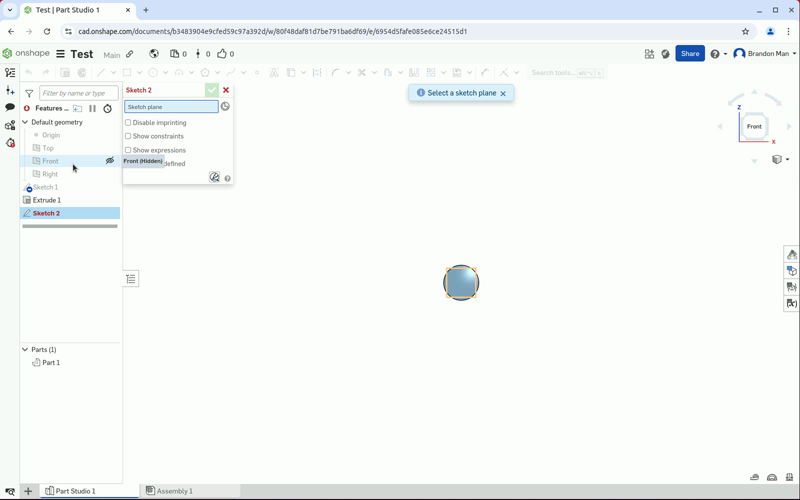
click(73, 163)
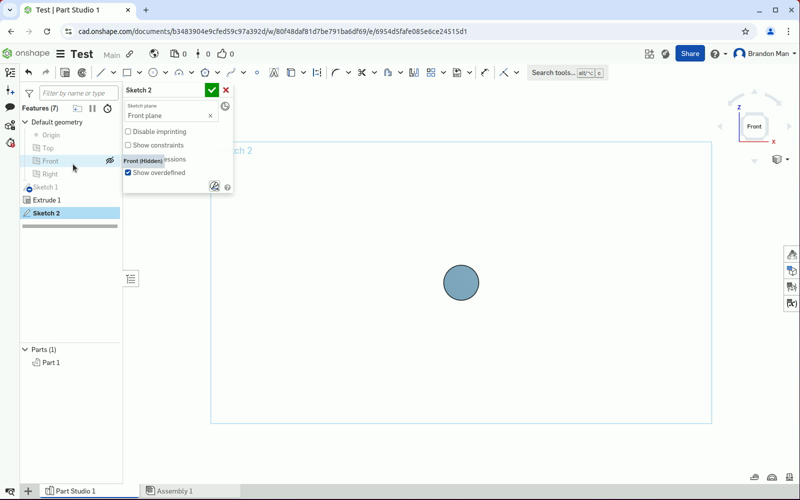
mouse_move(73, 352)
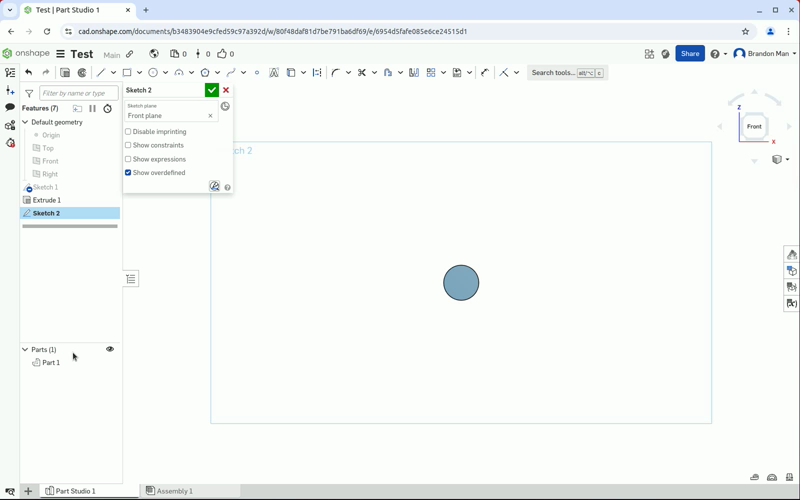
key(y)
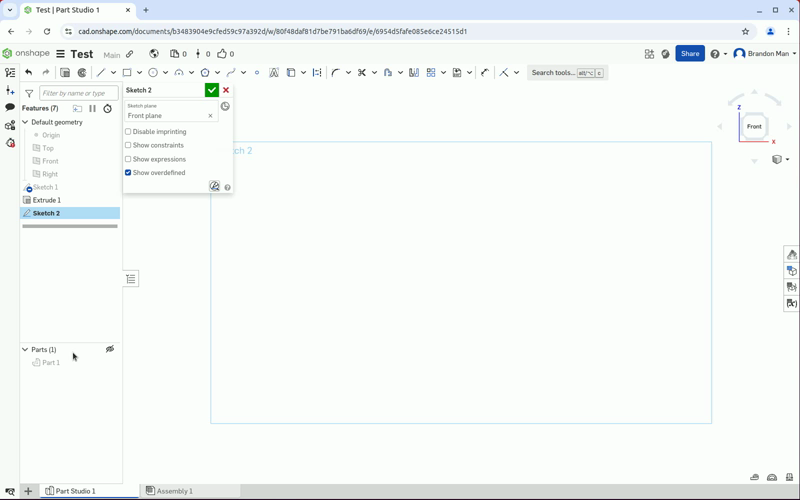
key(c)
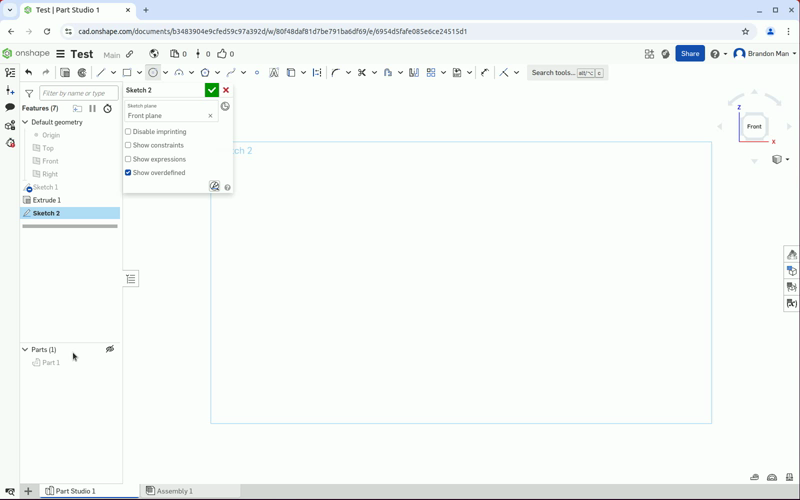
key_down(shift)
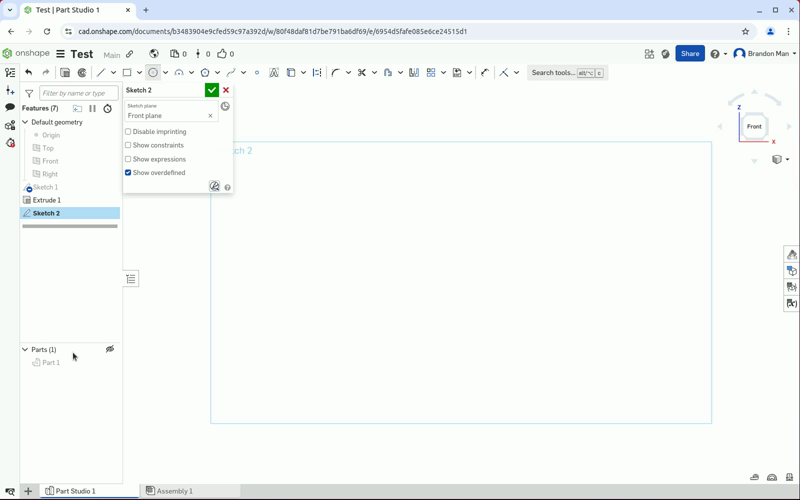
mouse_move(461, 260)
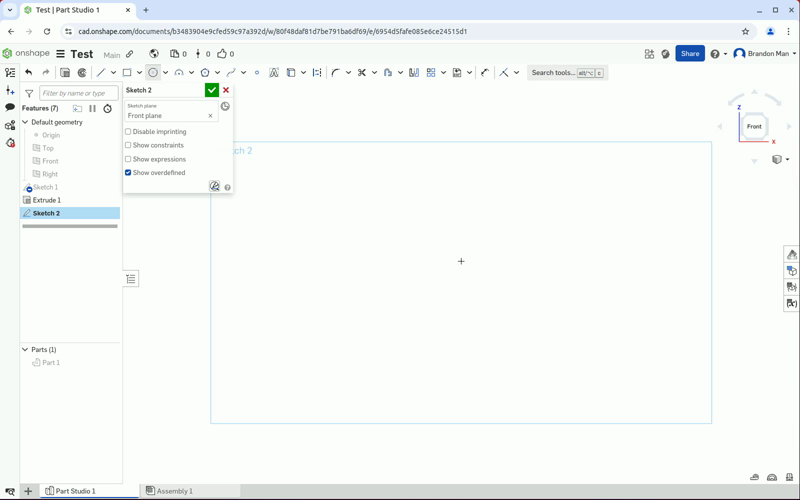
click(461, 260)
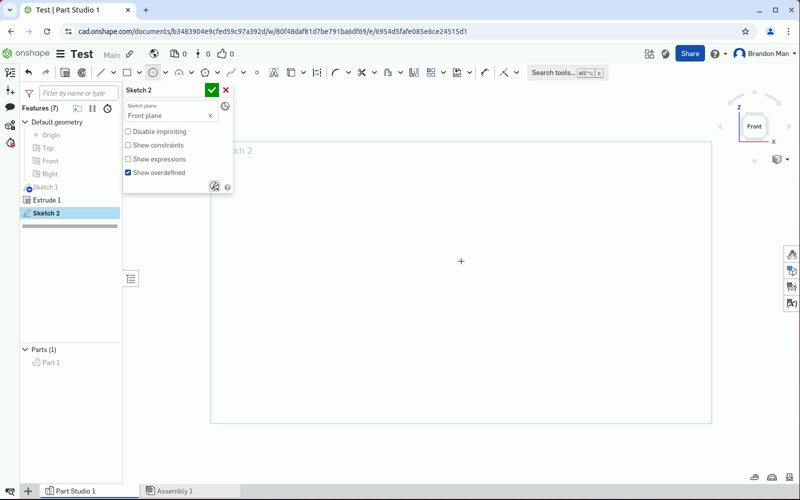
key_up(shift)
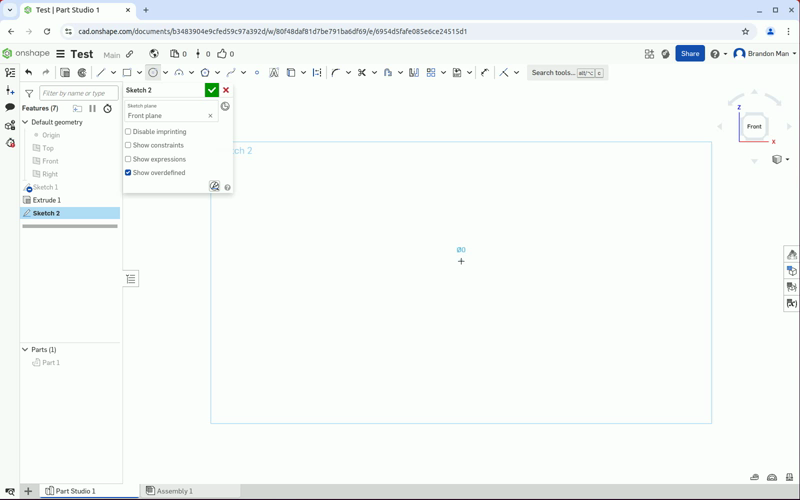
mouse_move(552, 260)
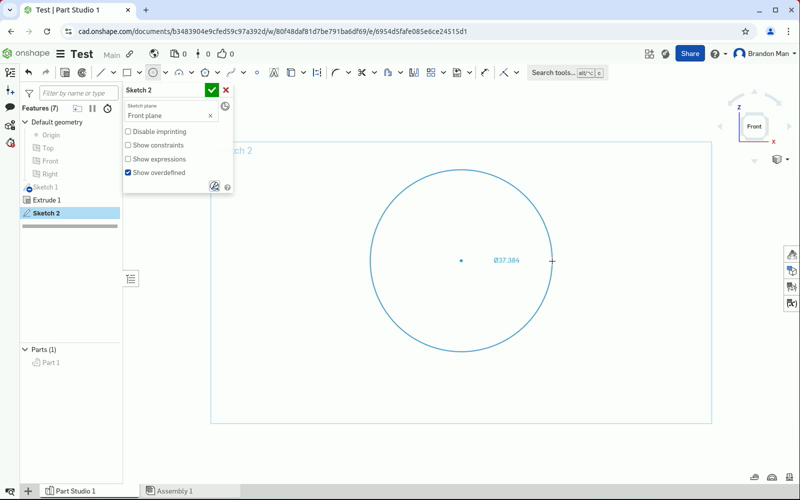
click(552, 260)
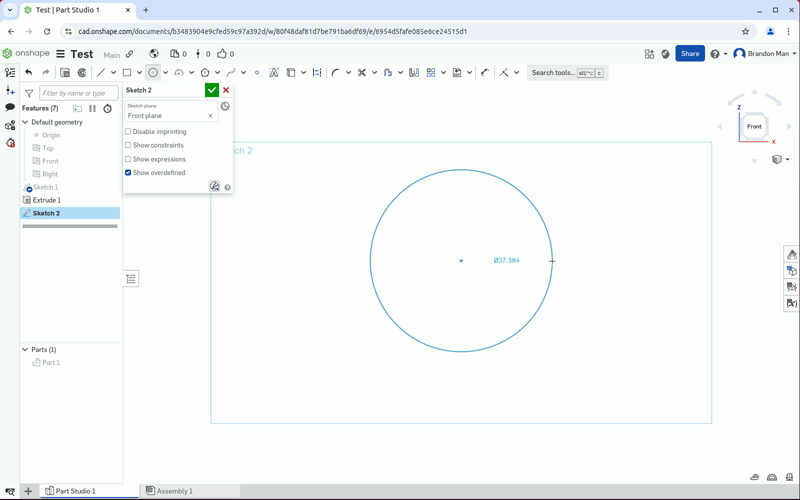
key(esc)
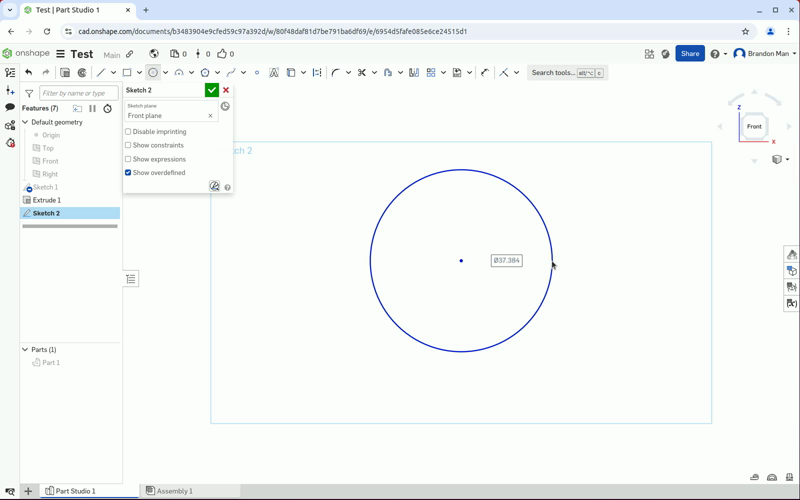
mouse_move(428, 238)
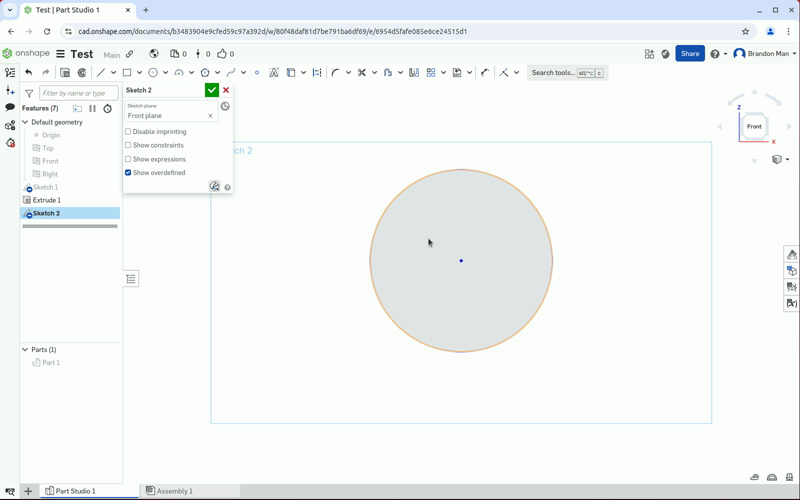
click(428, 238)
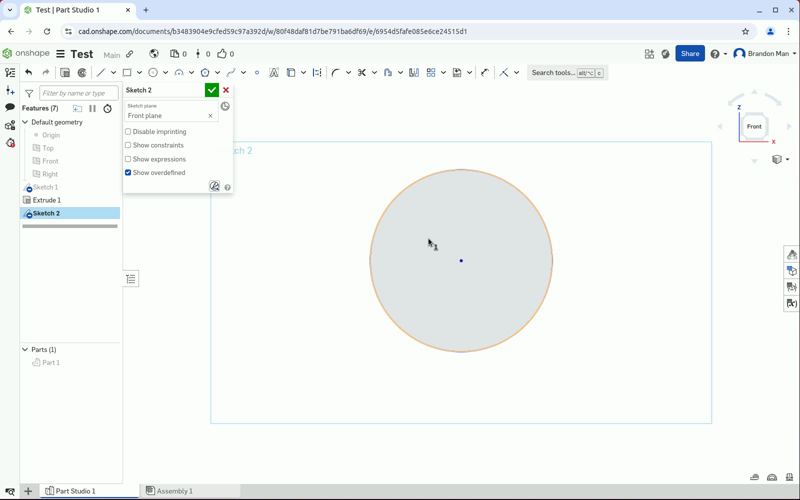
mouse_move(73, 352)
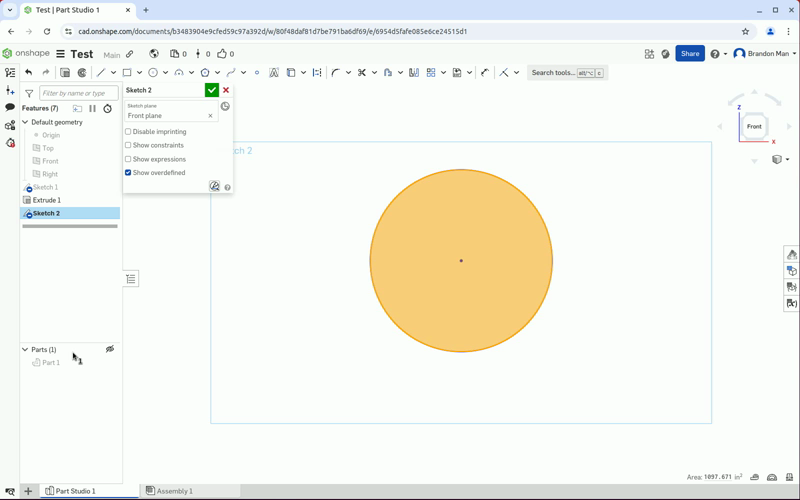
key(shift+y)
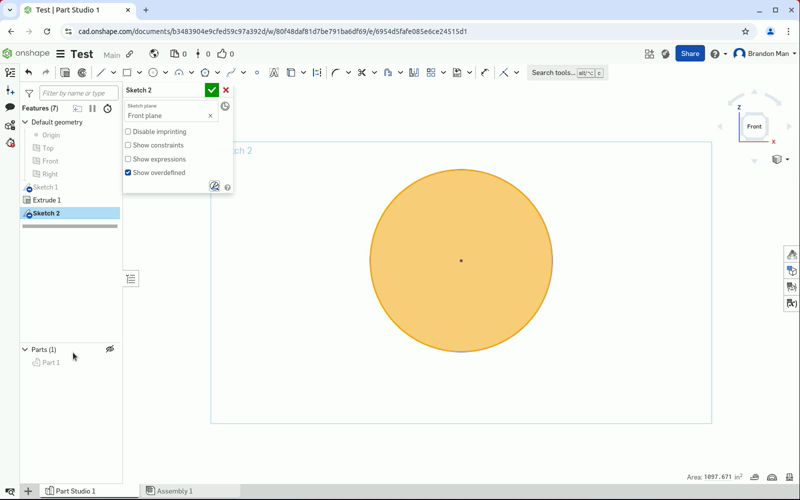
key(shift+e)
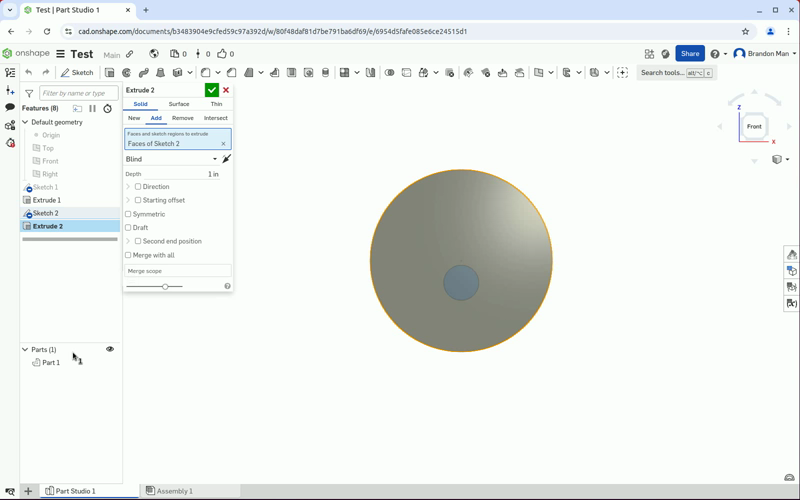
mouse_move(143, 106)
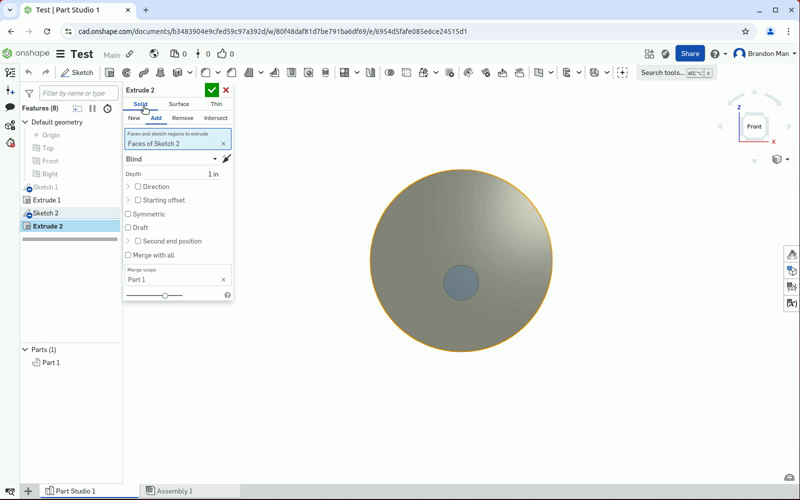
click(143, 106)
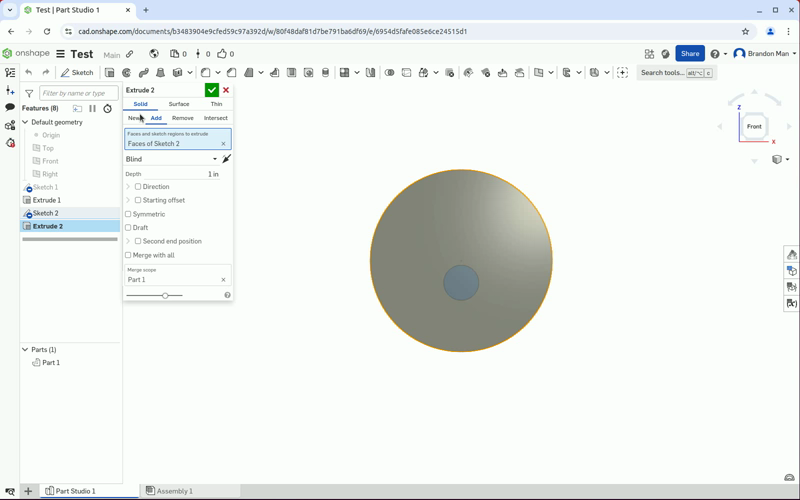
mouse_move(137, 120)
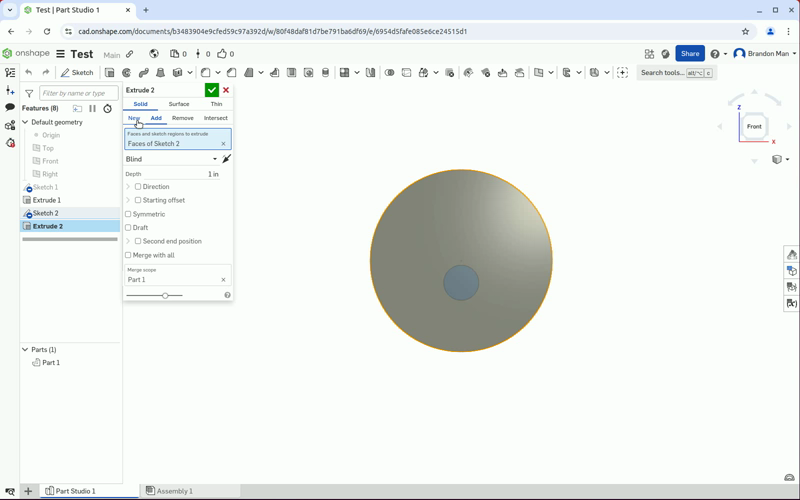
click(137, 120)
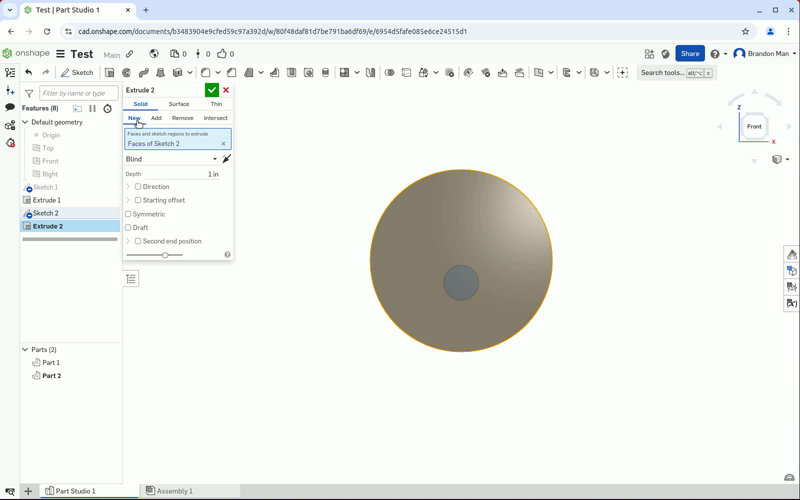
key(tab, 4)
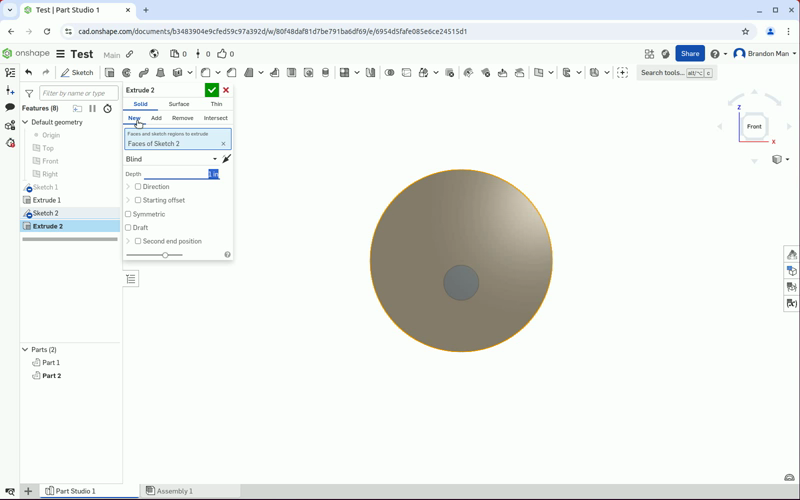
text(19.498)
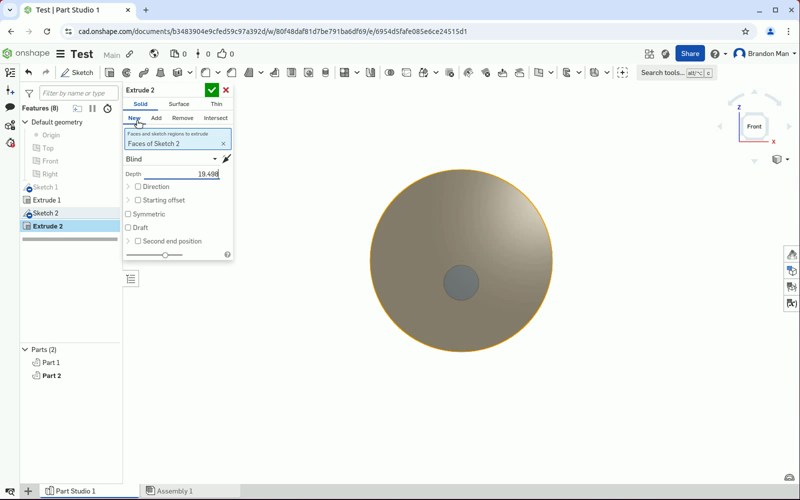
key(enter)
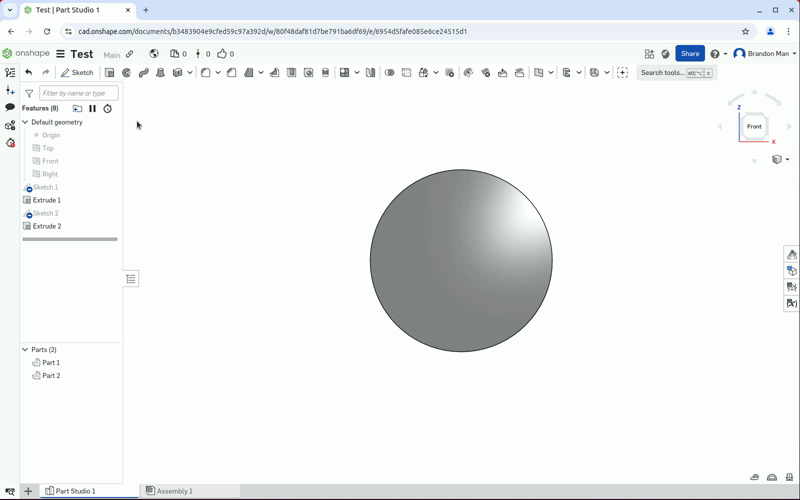
key(shift+h)
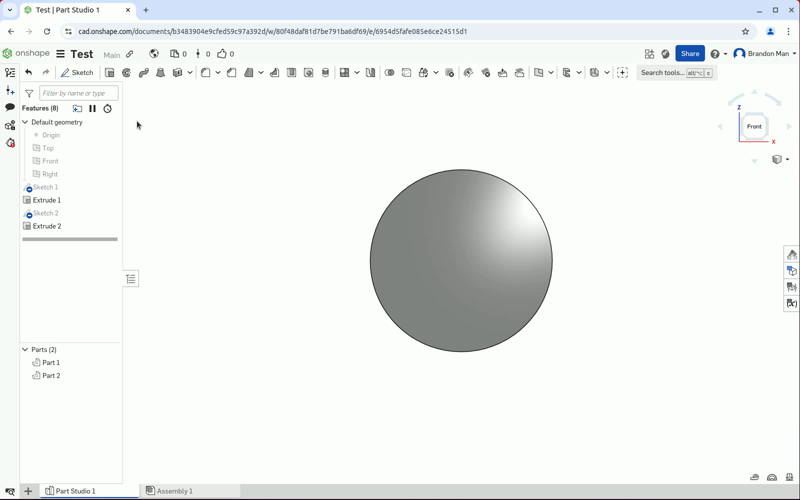
key(shift+h)
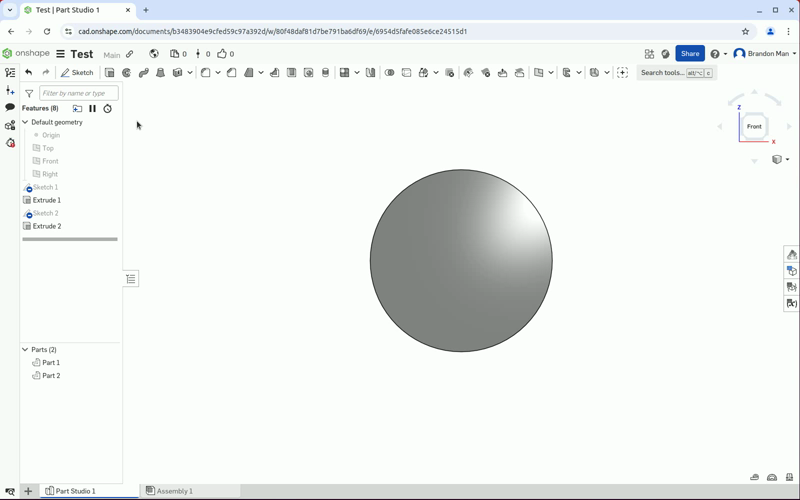
mouse_move(73, 189)
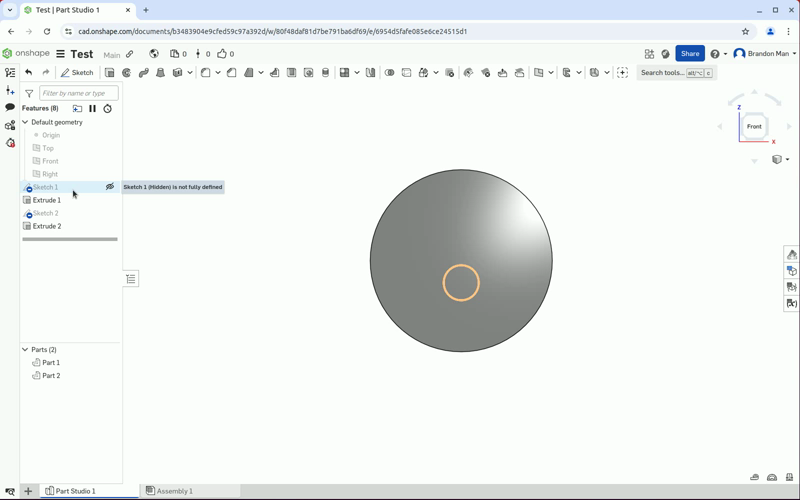
click(73, 189)
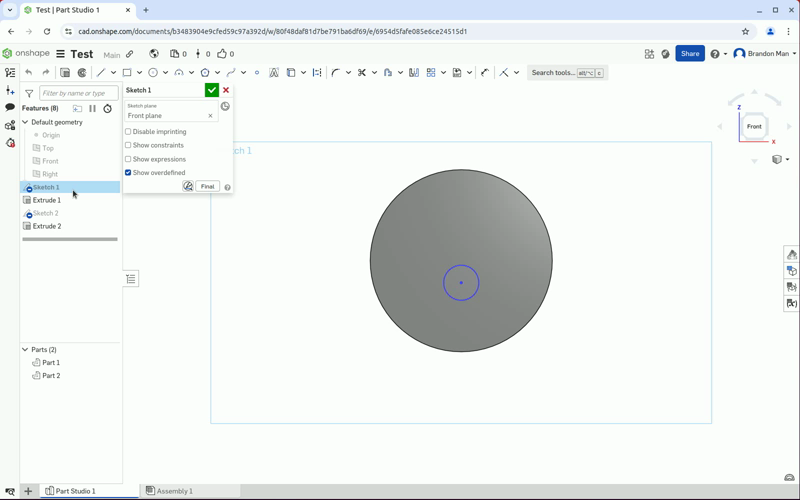
mouse_move(229, 92)
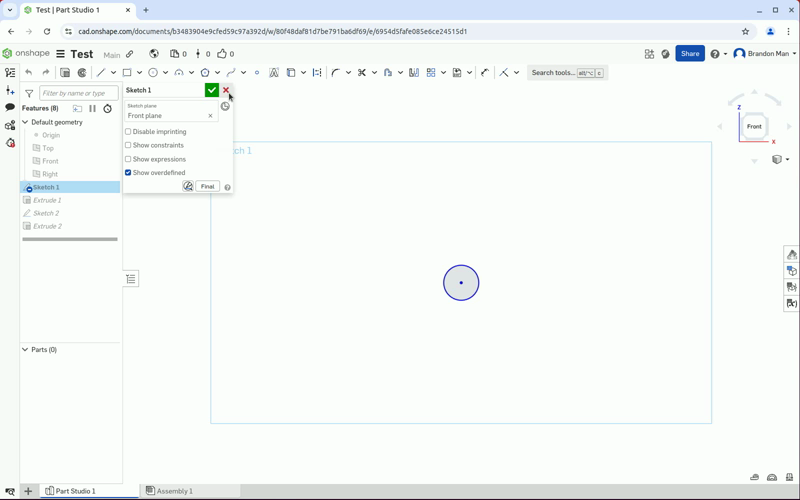
click(229, 92)
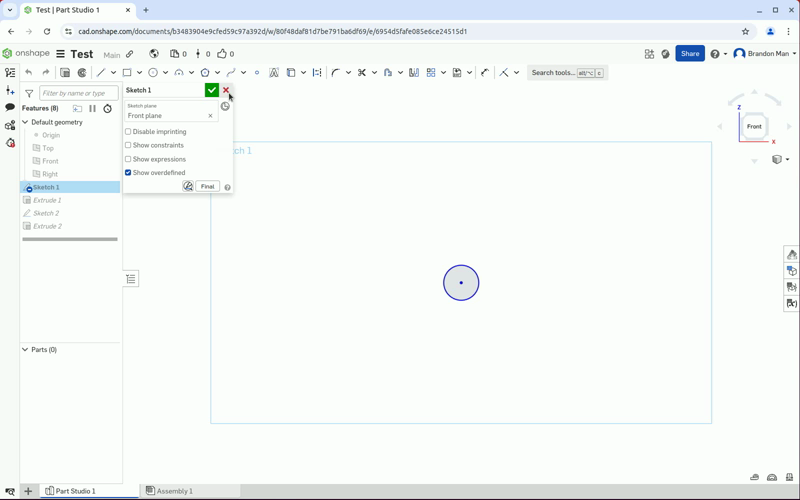
key(shift+s)
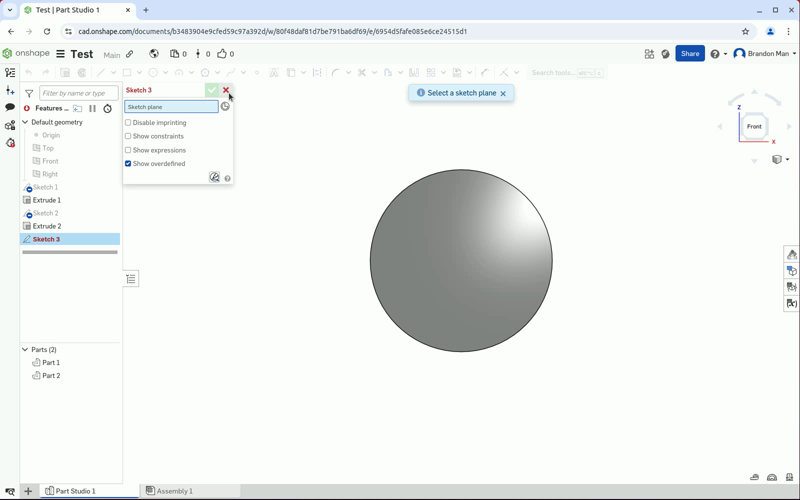
mouse_move(73, 163)
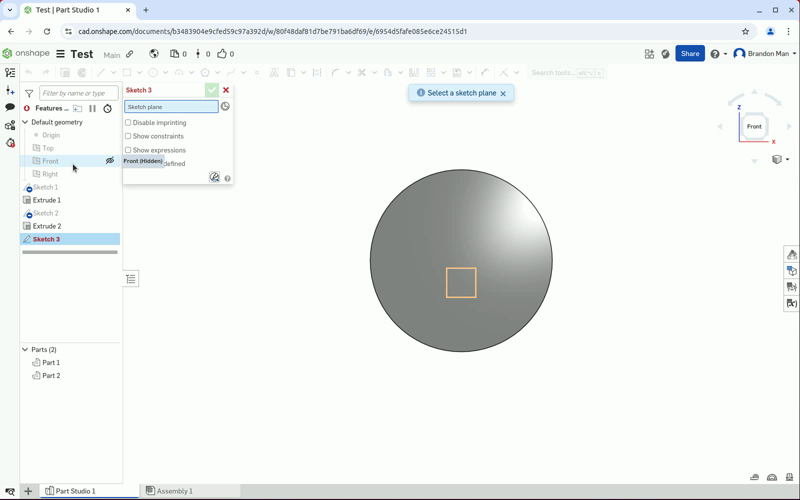
click(73, 163)
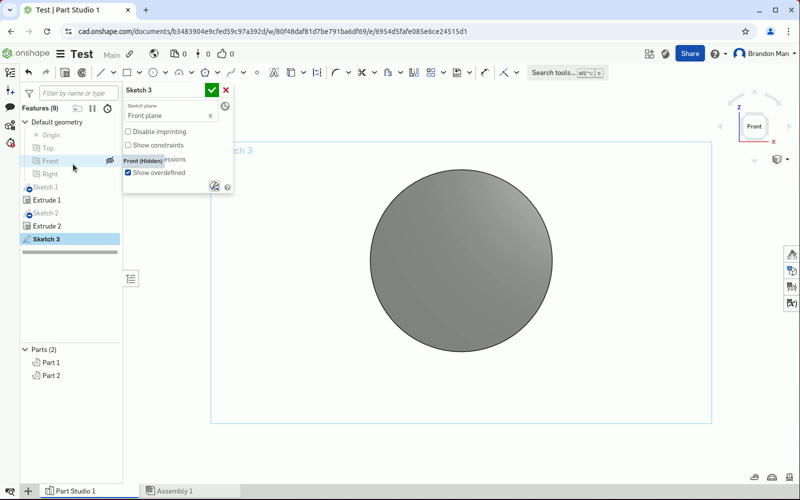
mouse_move(73, 352)
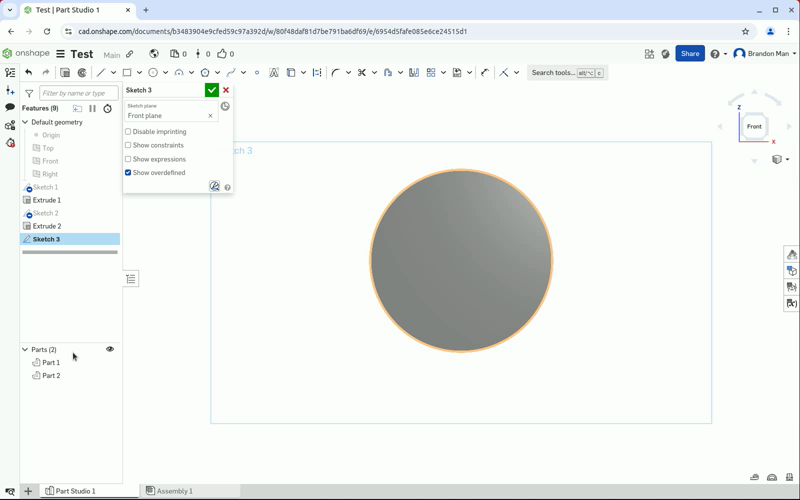
key(y)
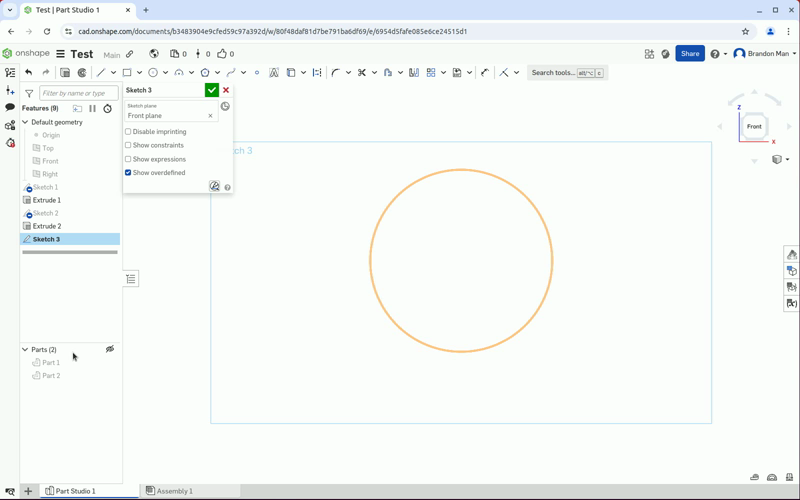
key(c)
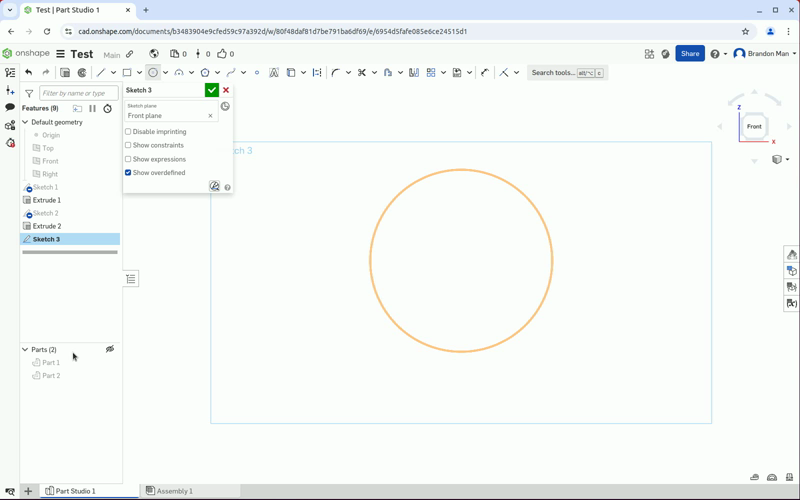
key_down(shift)
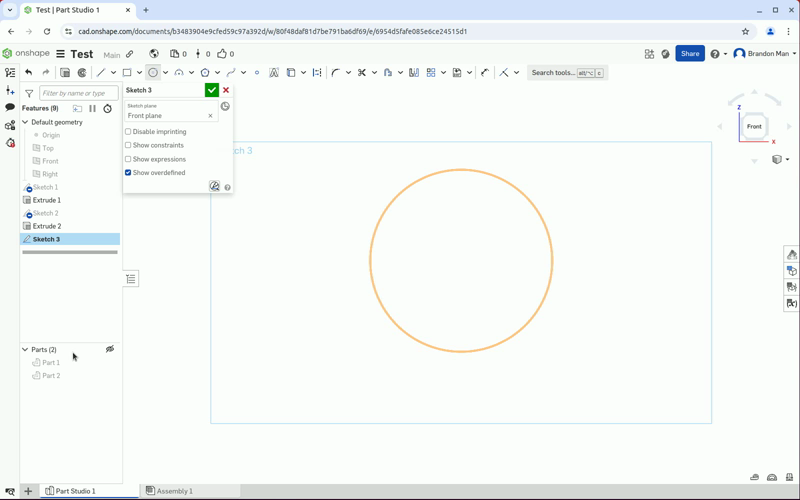
mouse_move(461, 260)
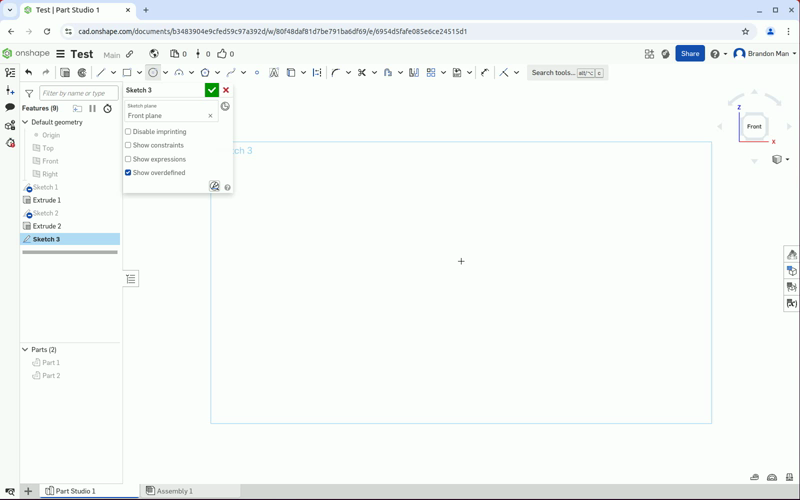
click(461, 260)
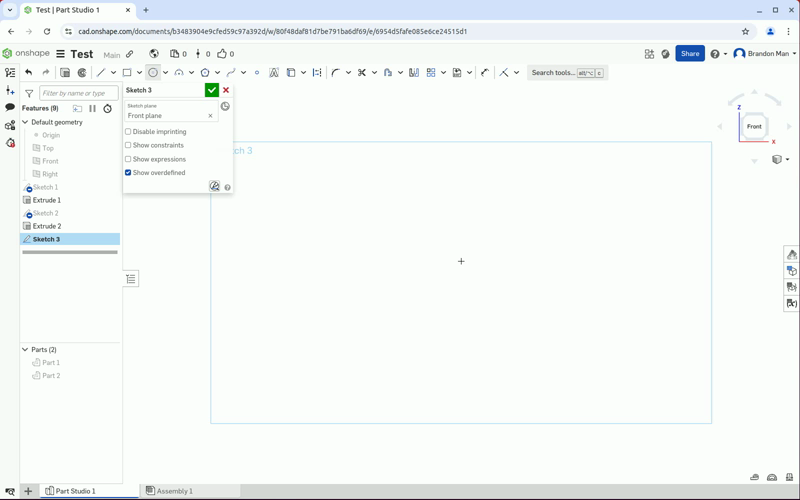
key_up(shift)
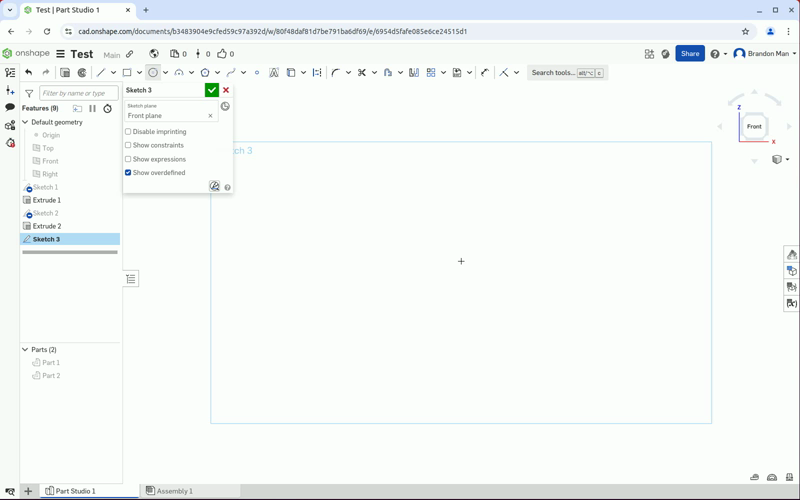
mouse_move(552, 260)
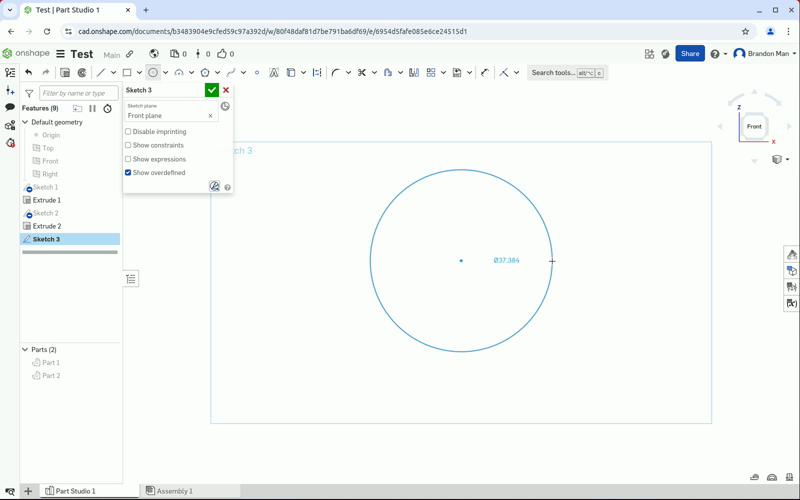
click(552, 260)
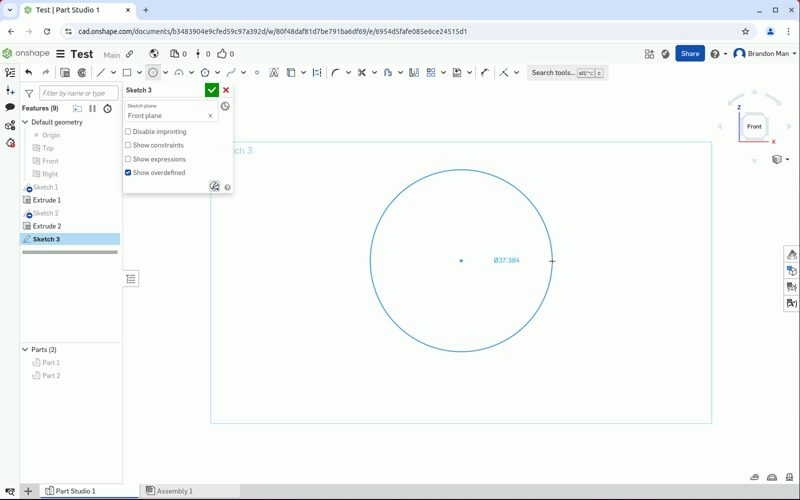
key(esc)
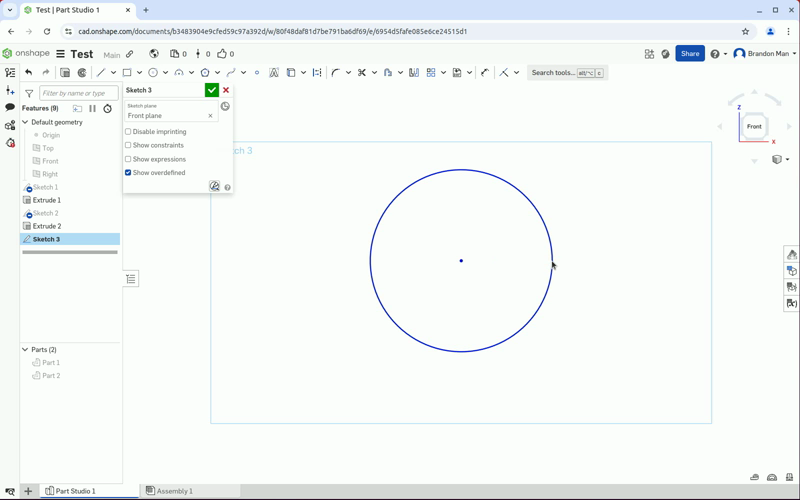
mouse_move(443, 297)
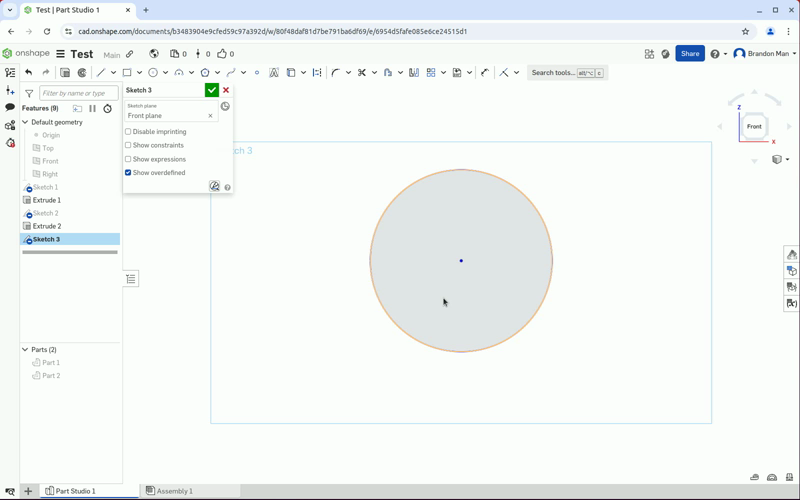
click(443, 297)
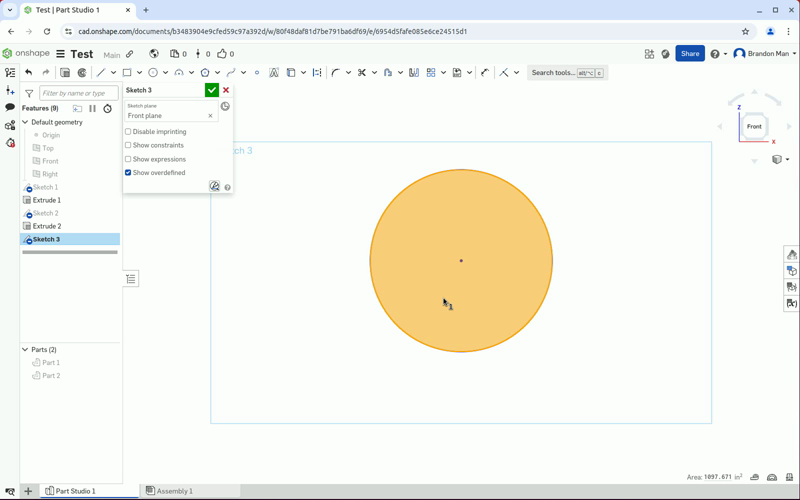
mouse_move(73, 352)
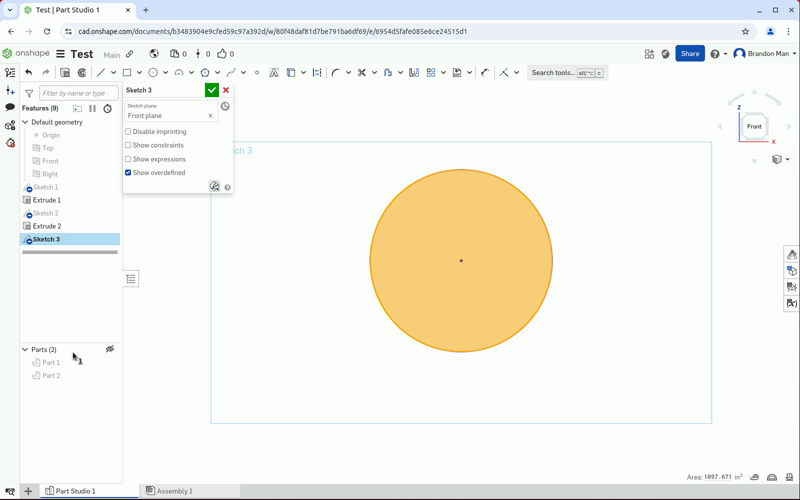
key(shift+y)
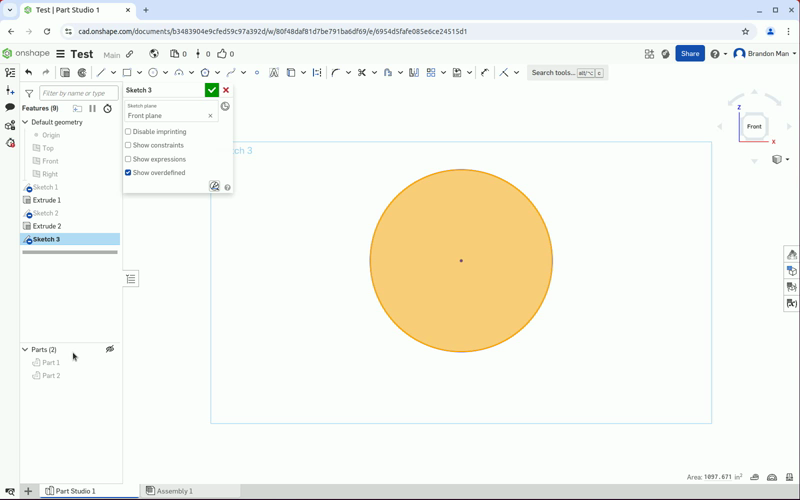
key(shift+e)
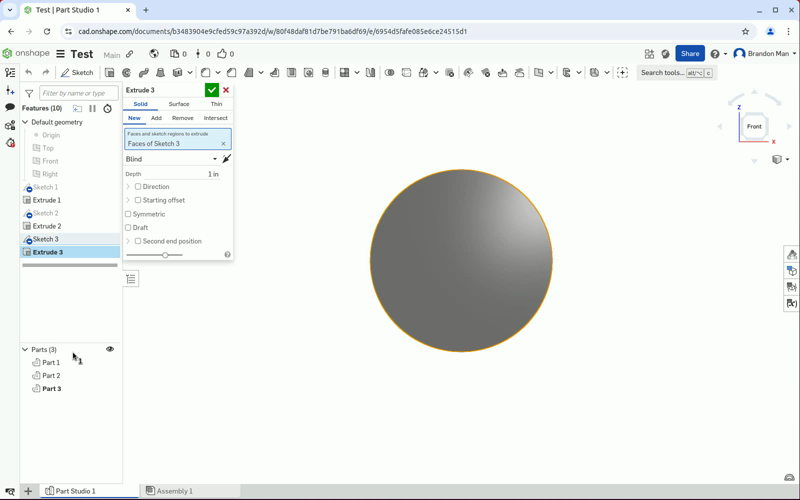
mouse_move(143, 106)
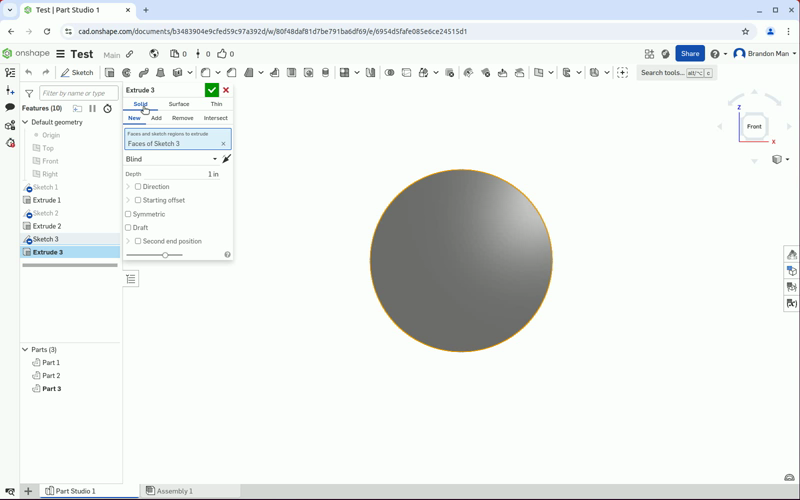
click(143, 106)
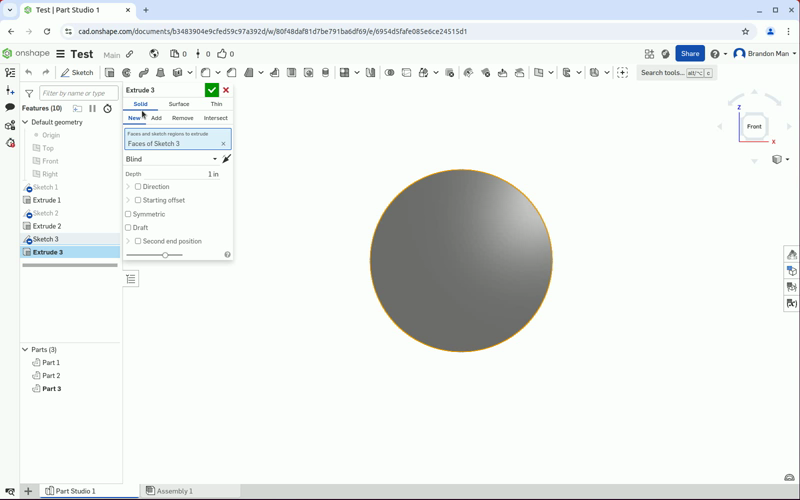
mouse_move(137, 120)
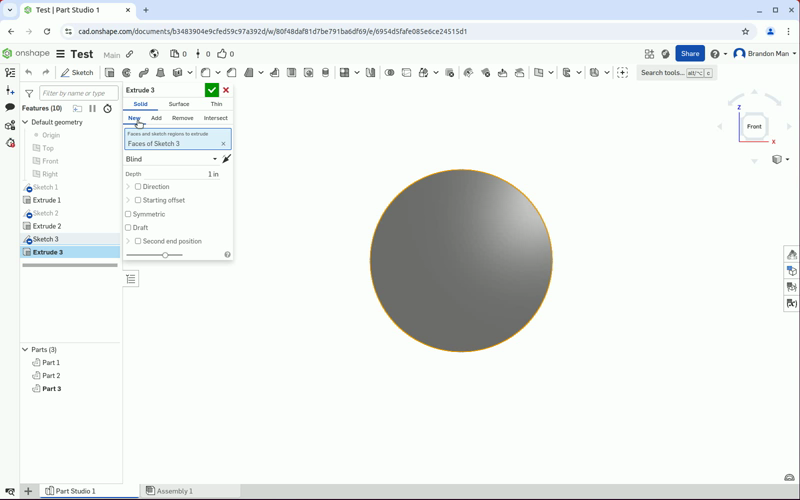
click(137, 120)
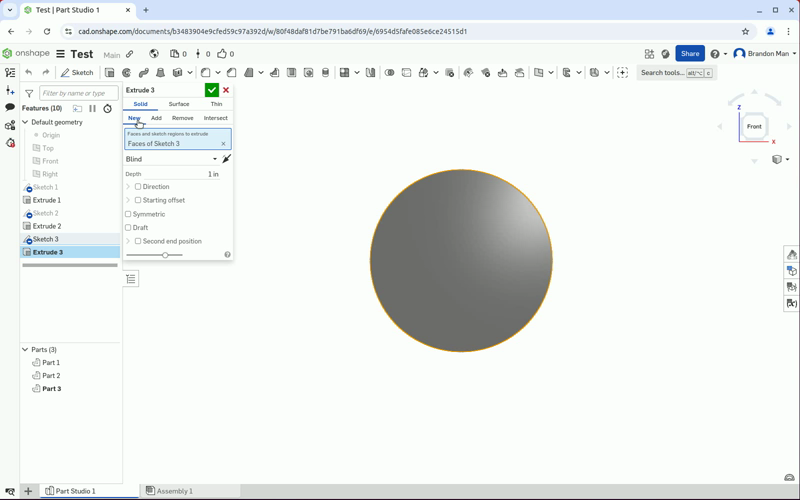
key(tab, 4)
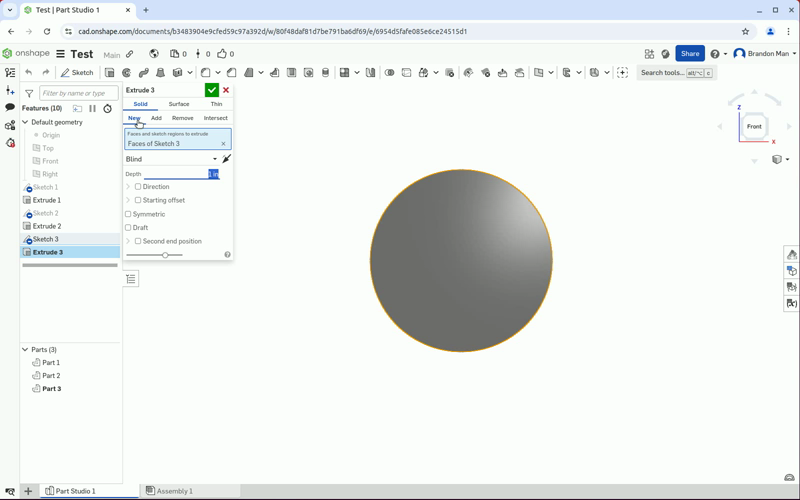
text(19.498)
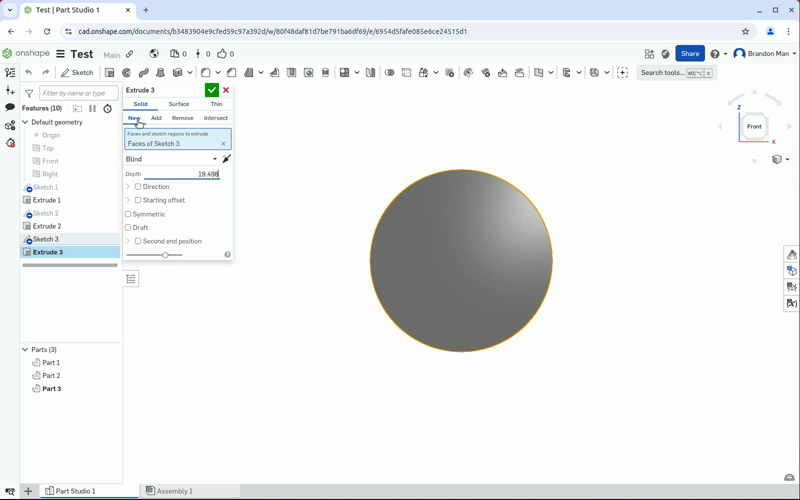
key(enter)
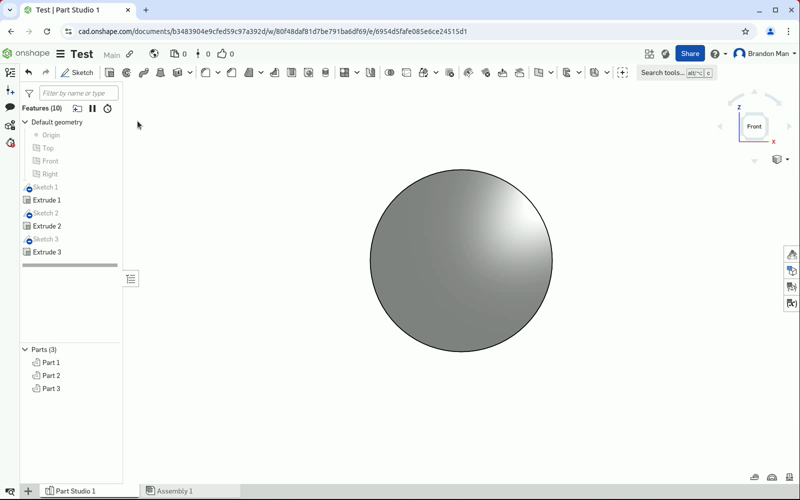
key(shift+h)
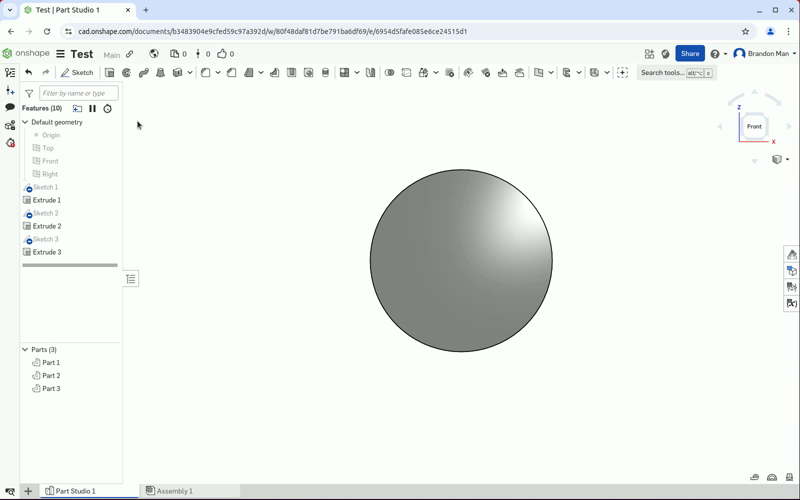
key(shift+h)
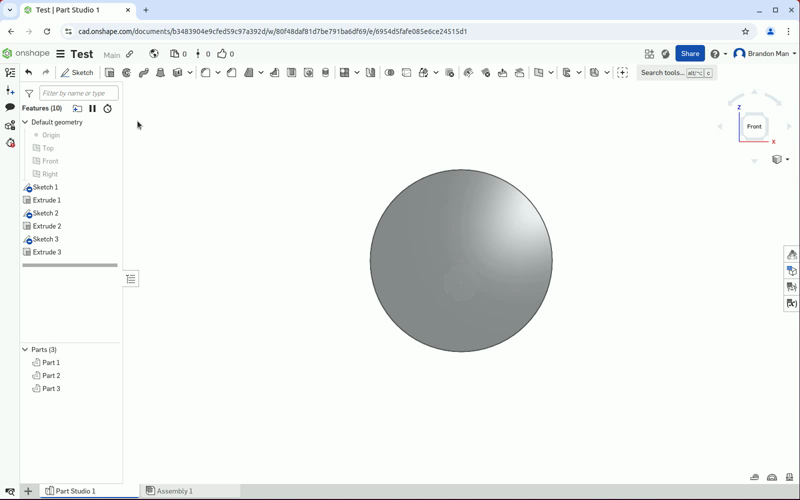
key(shift+7)
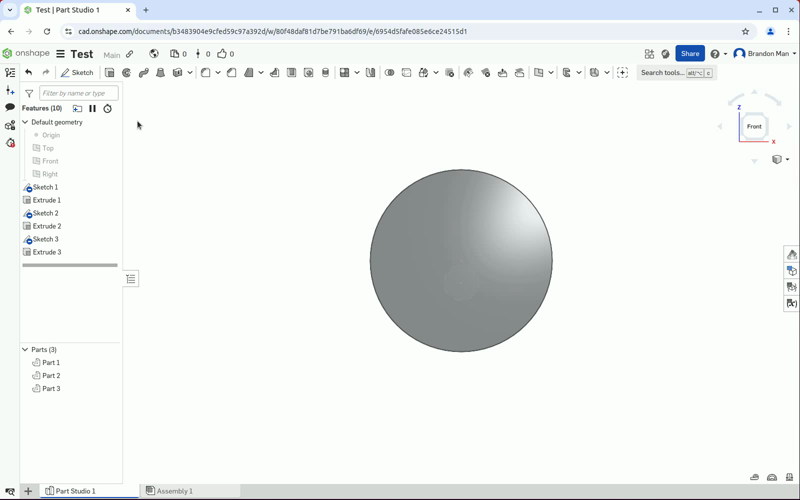
key(left, 2)
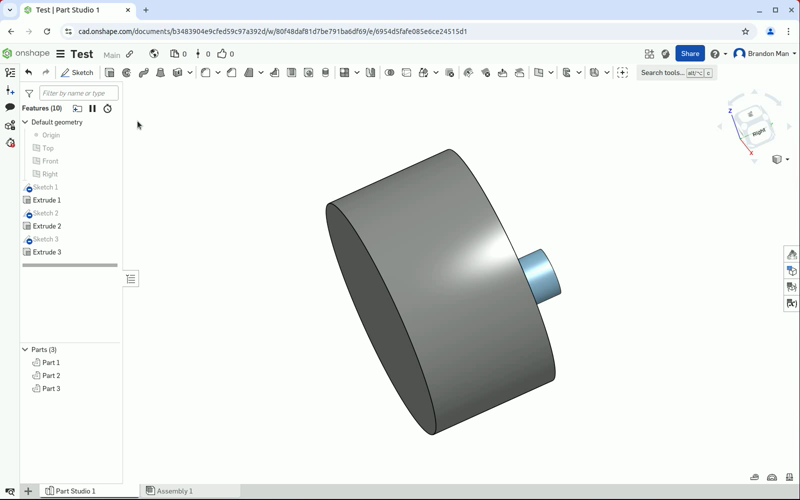
key(down, 2)
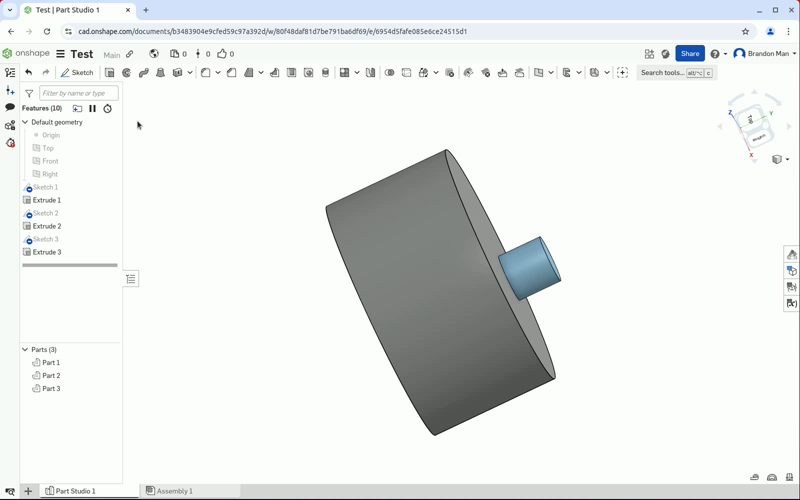
key(up, 2)
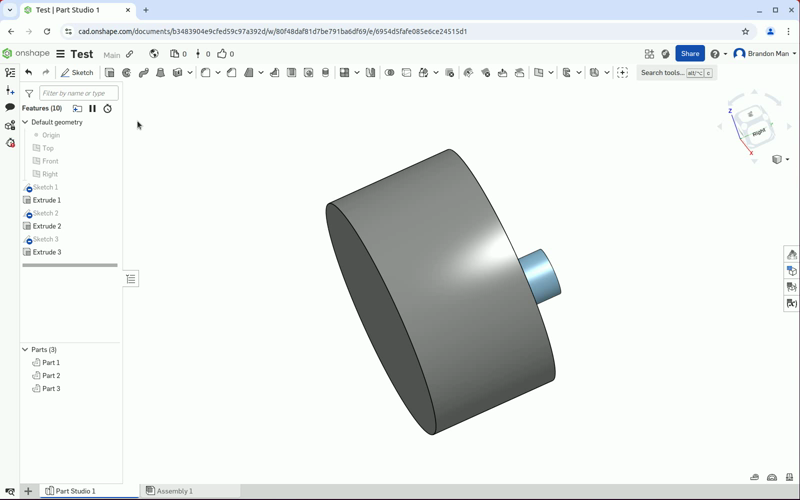
key(right, 2)
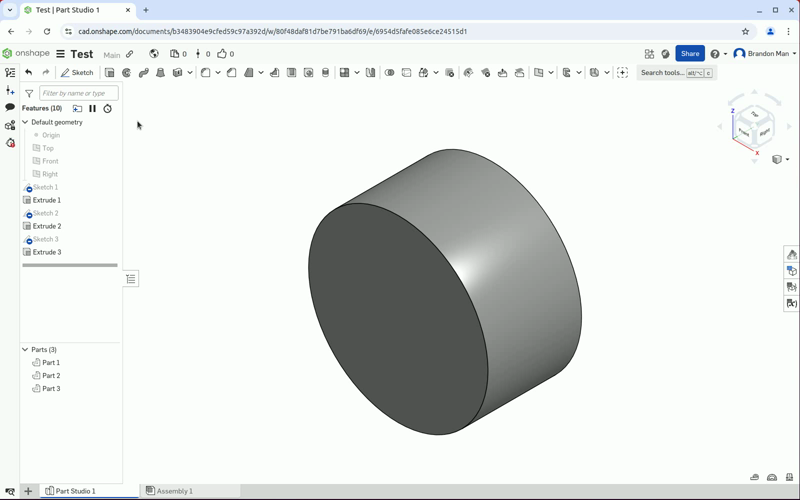
mouse_move(73, 189)
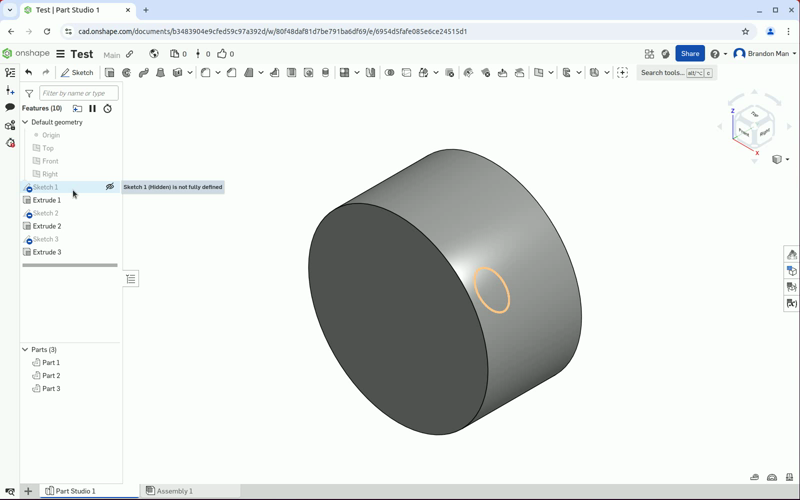
click(73, 189)